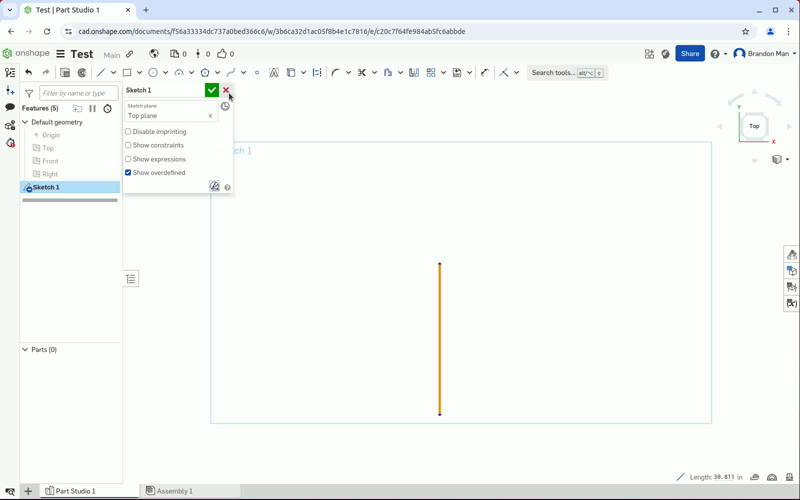
key(shift+h)
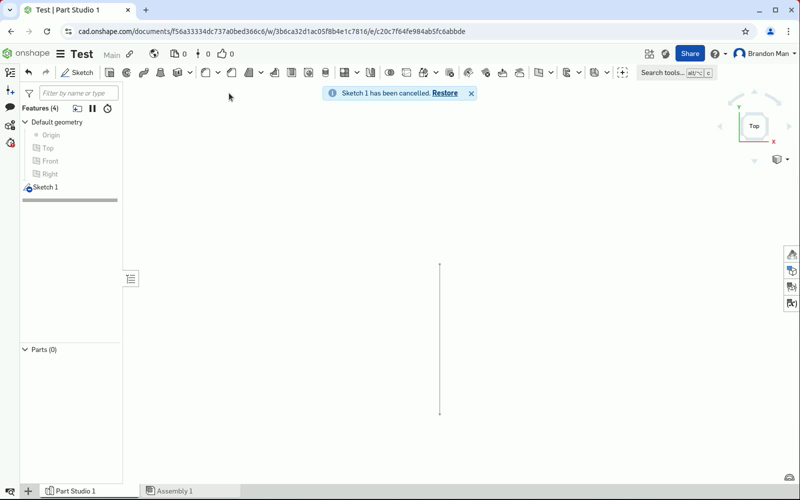
mouse_move(73, 352)
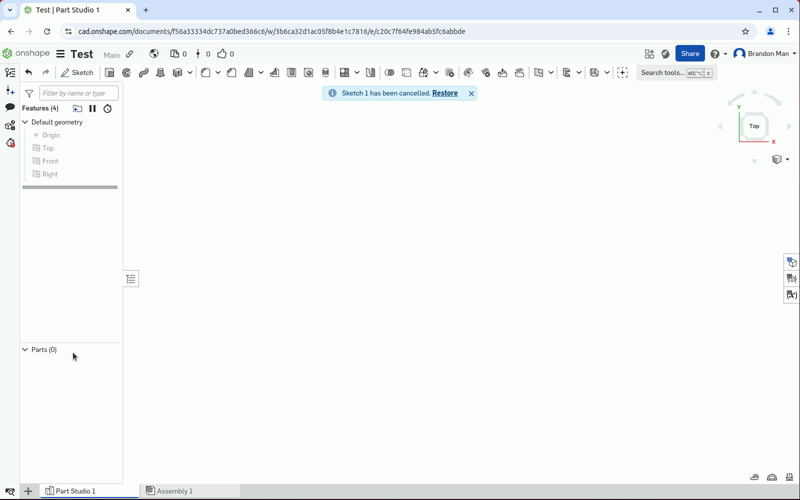
key(y)
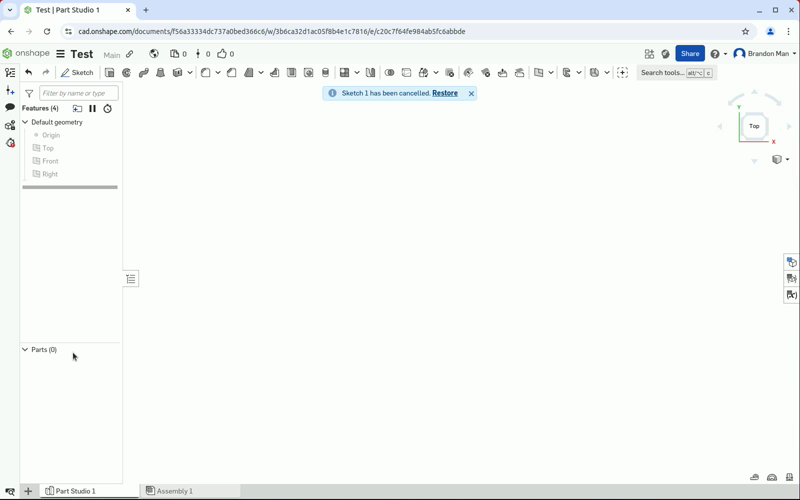
key(shift+p)
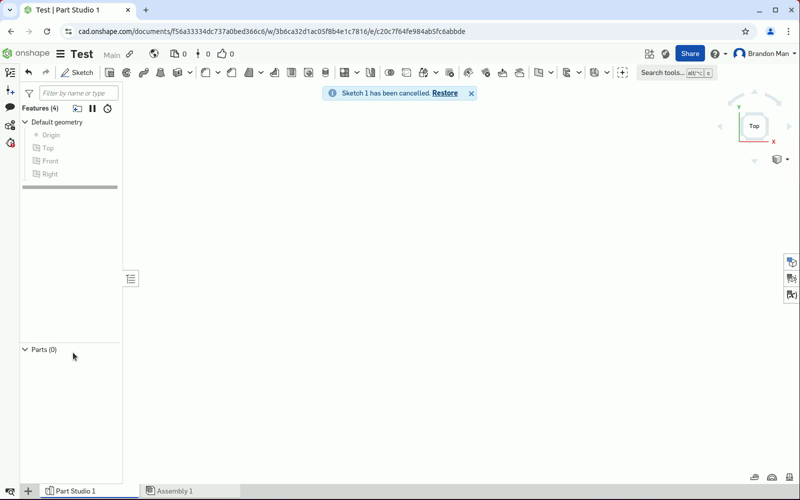
key(space)
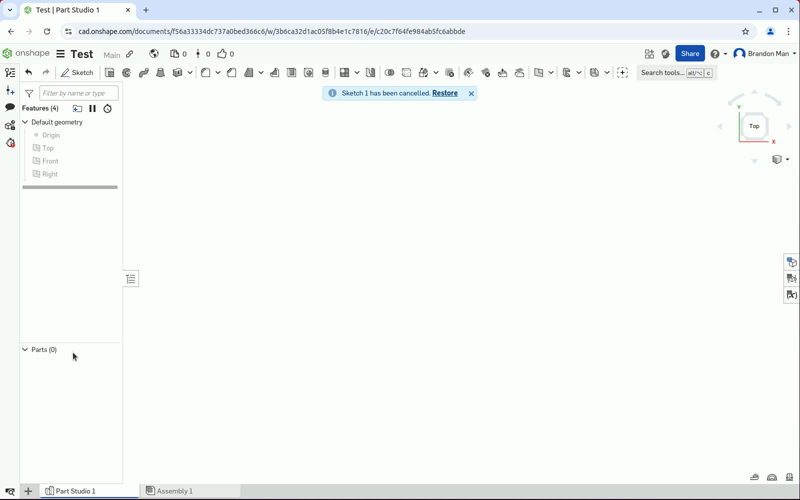
key_down(shift)
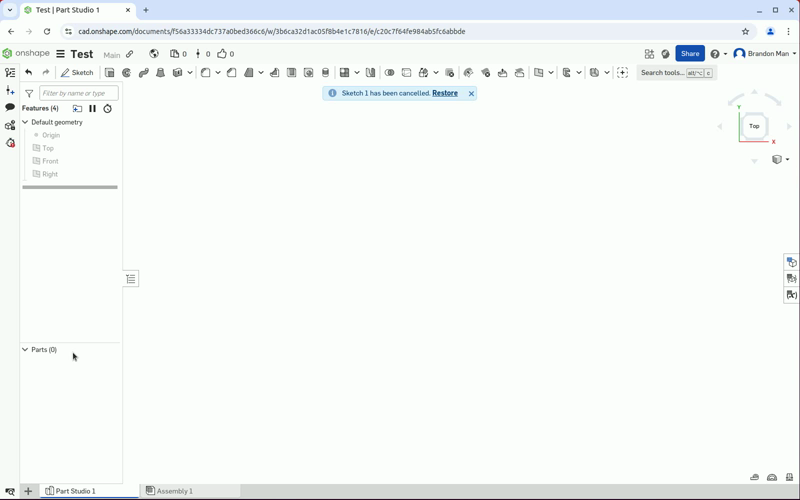
key(up)
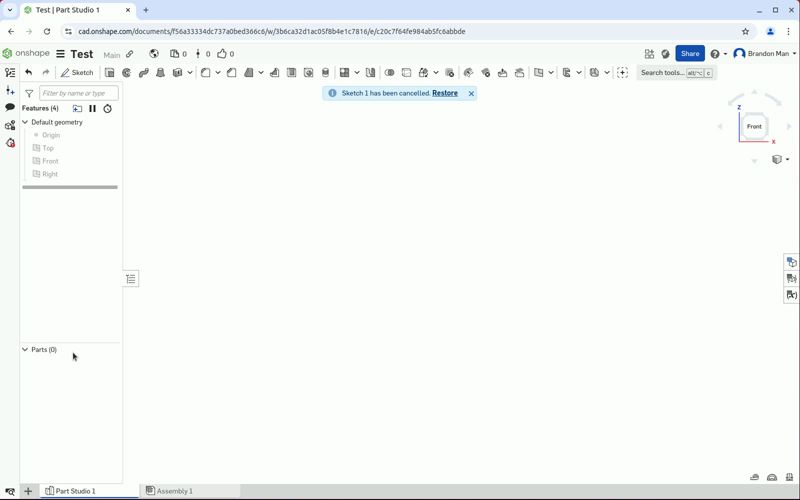
key_up(shift)
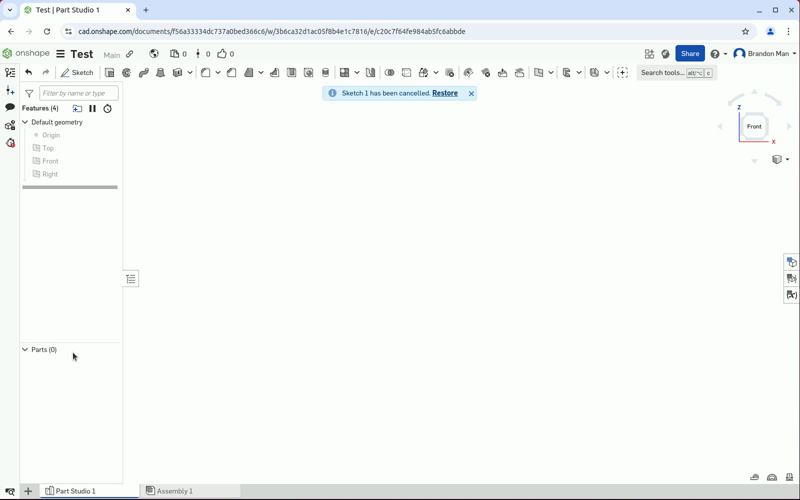
mouse_move(73, 352)
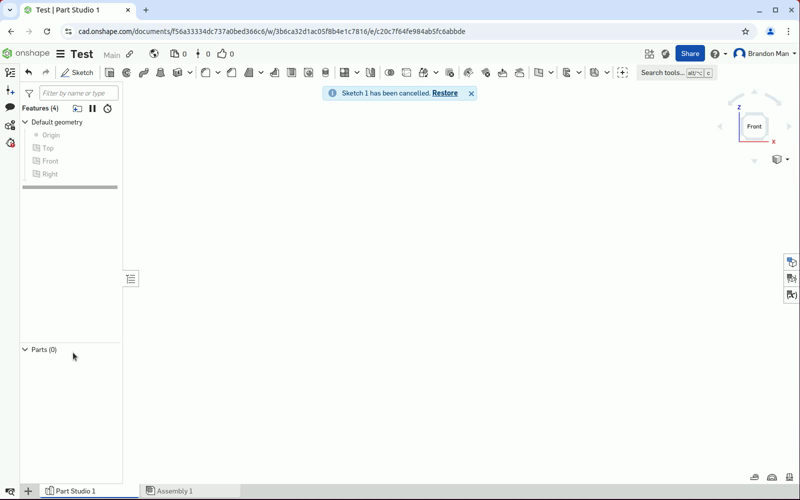
key(shift+y)
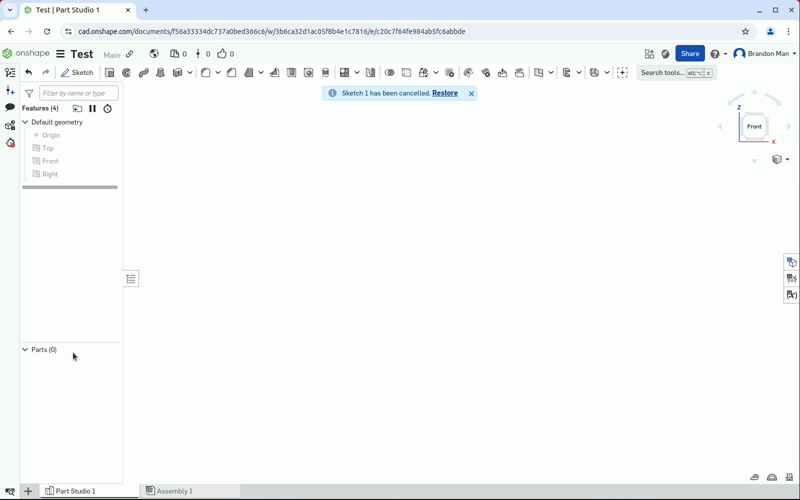
key(shift+s)
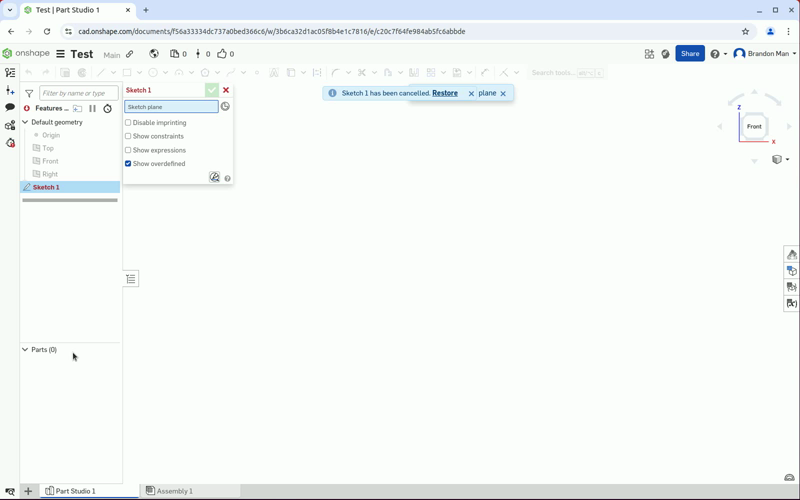
mouse_move(73, 163)
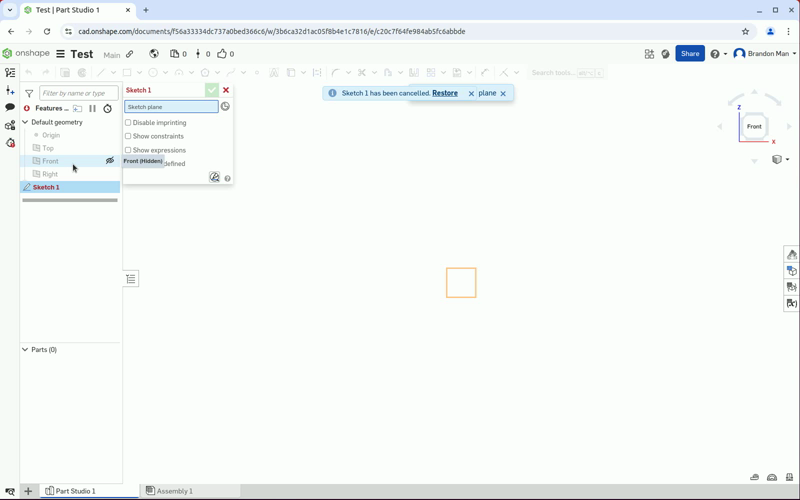
click(73, 163)
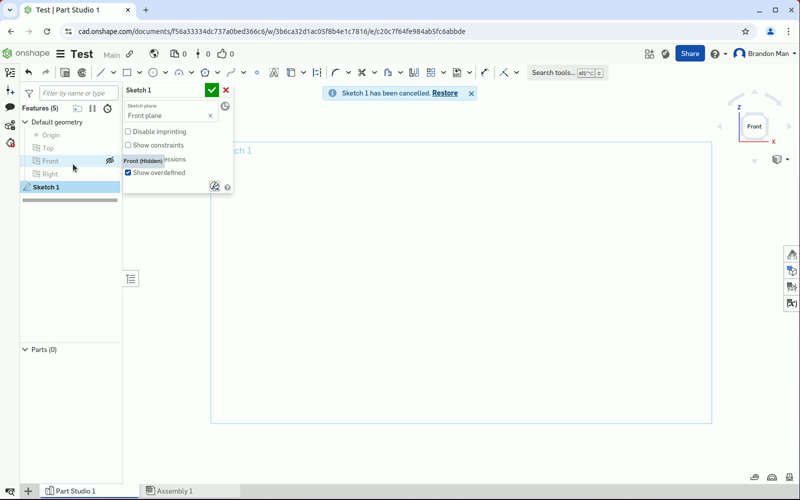
mouse_move(73, 352)
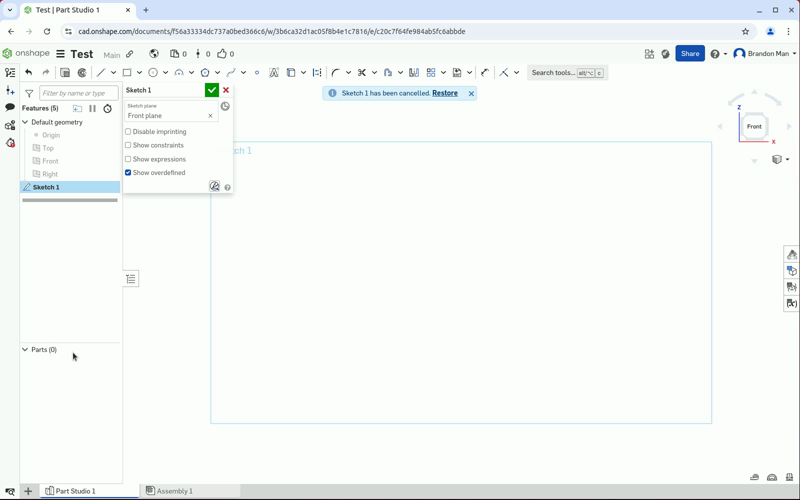
key(y)
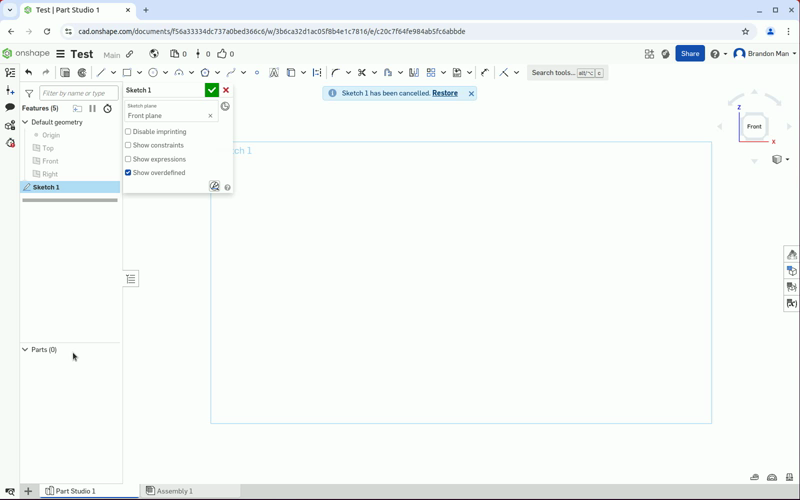
key(l)
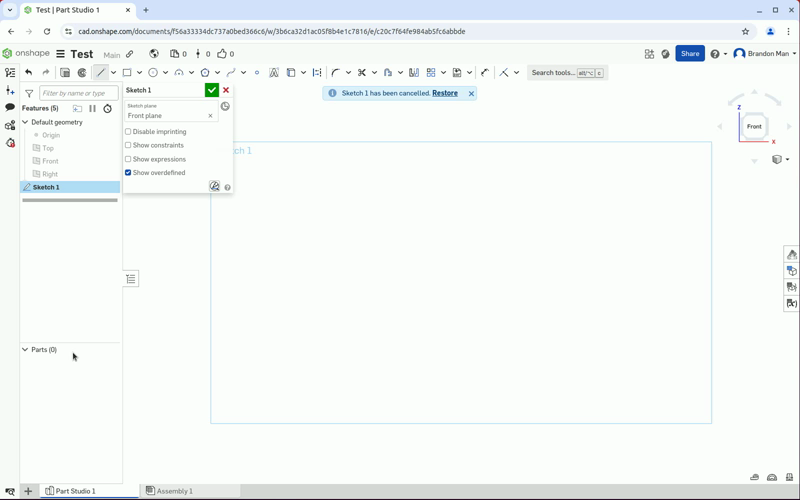
key_down(shift)
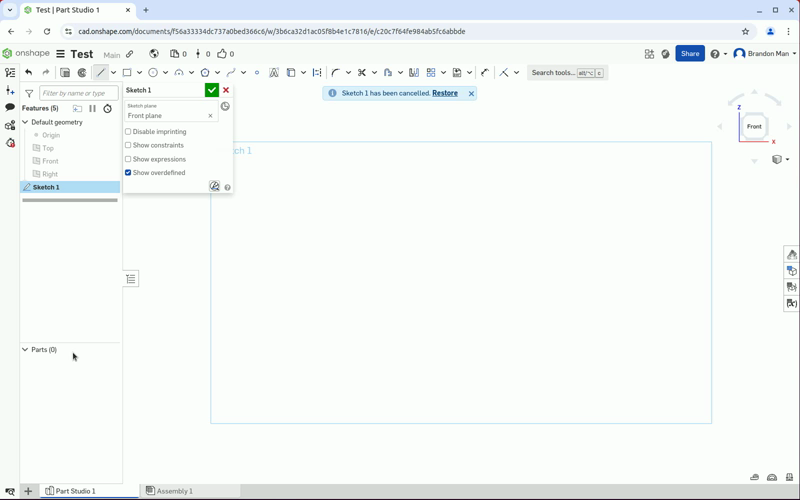
mouse_move(348, 339)
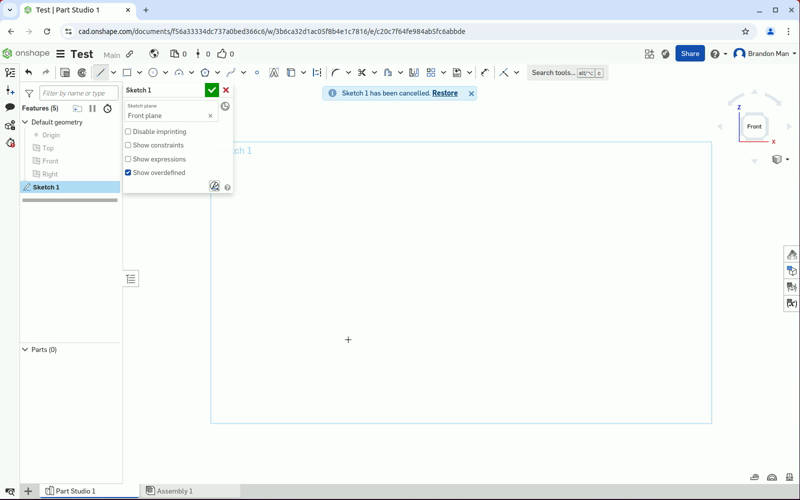
click(348, 339)
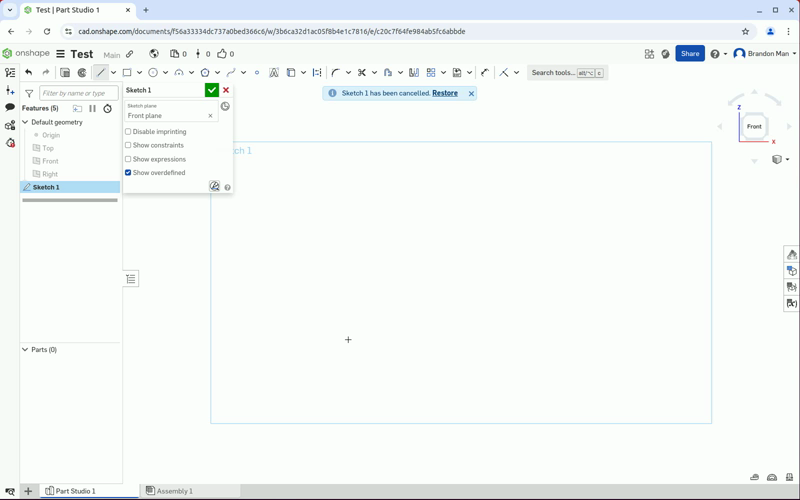
key_up(shift)
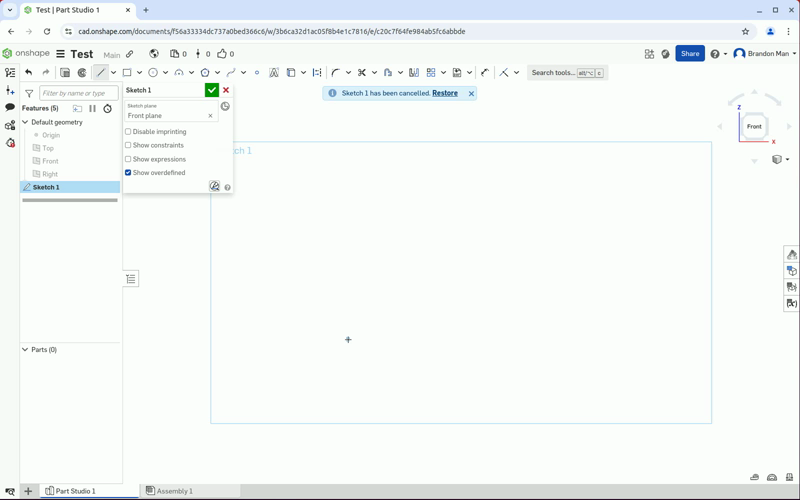
key_down(shift)
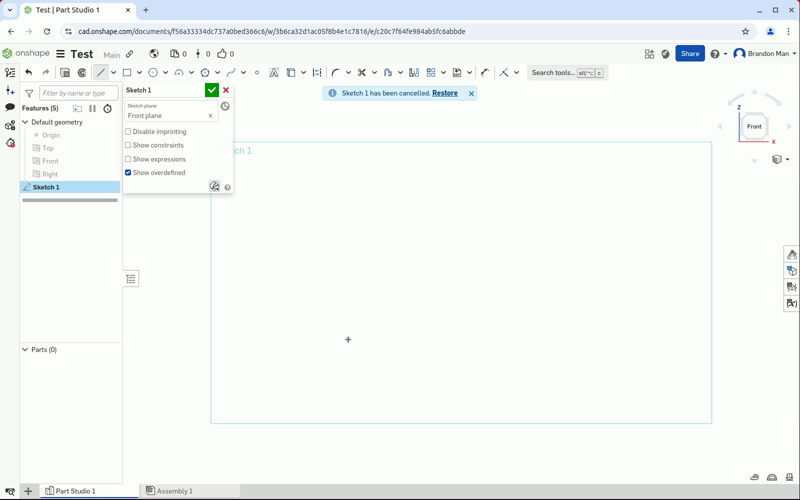
mouse_move(572, 339)
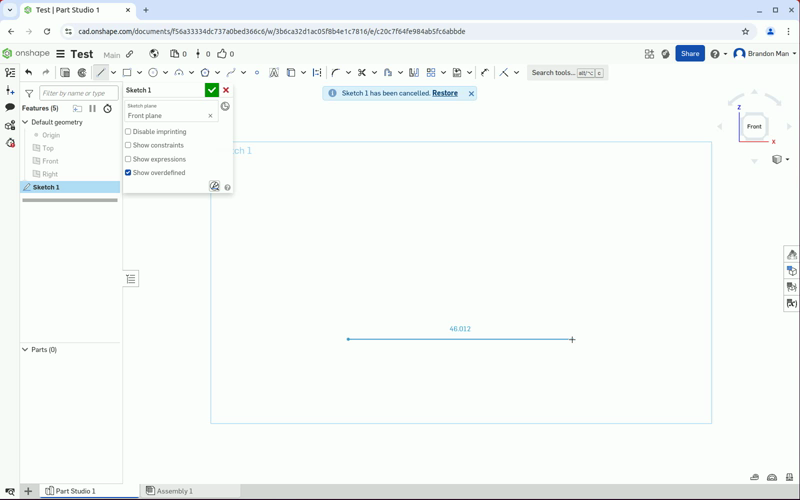
click(572, 339)
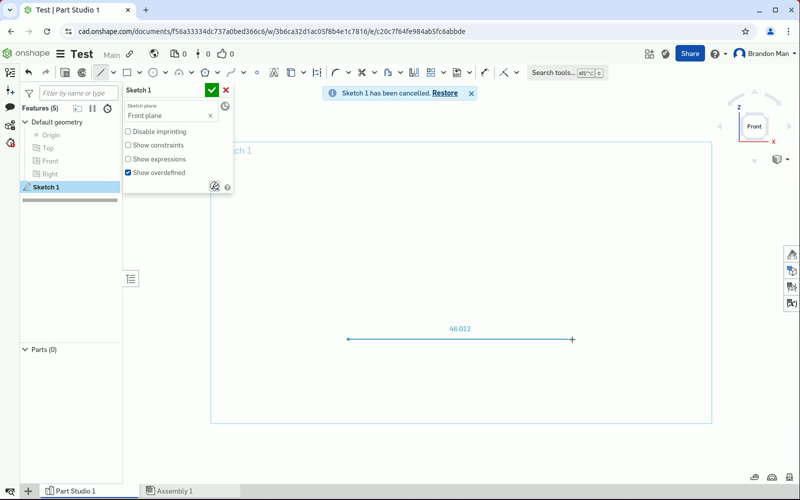
key_up(shift)
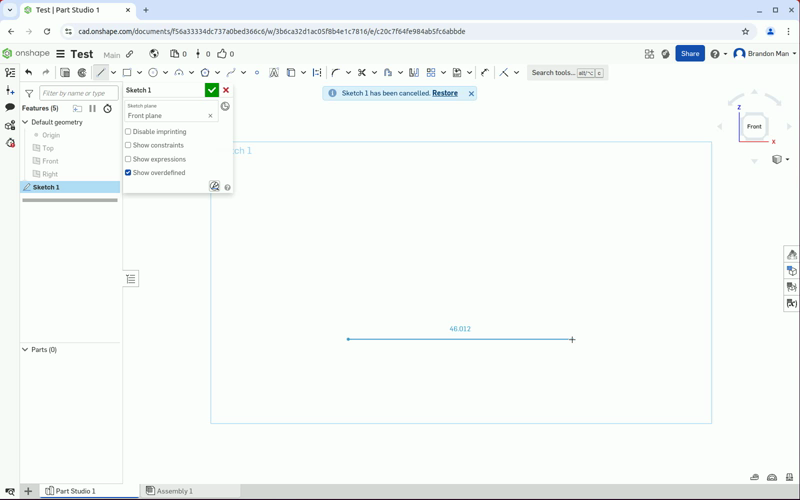
key_down(shift)
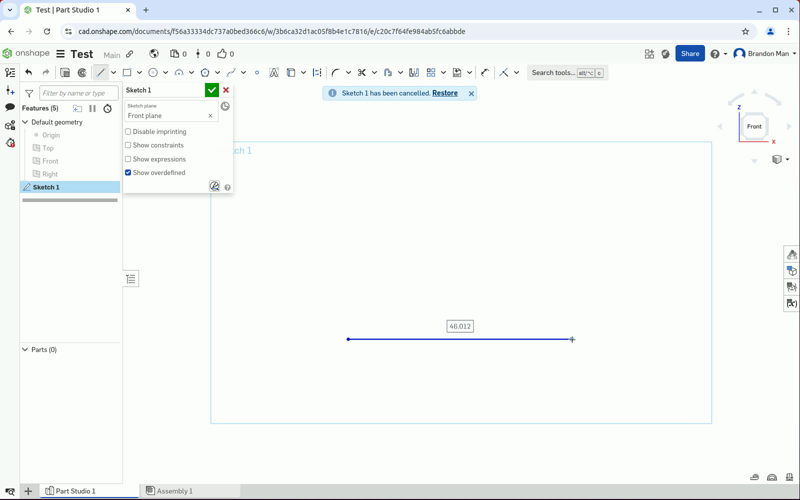
mouse_move(572, 226)
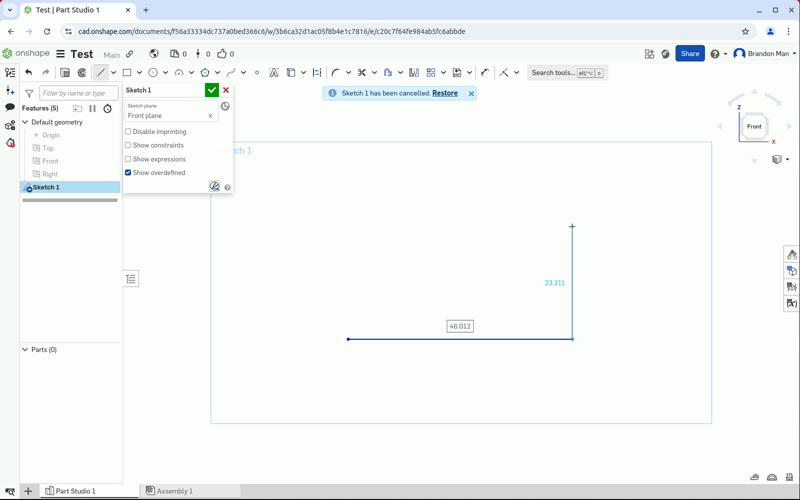
click(572, 226)
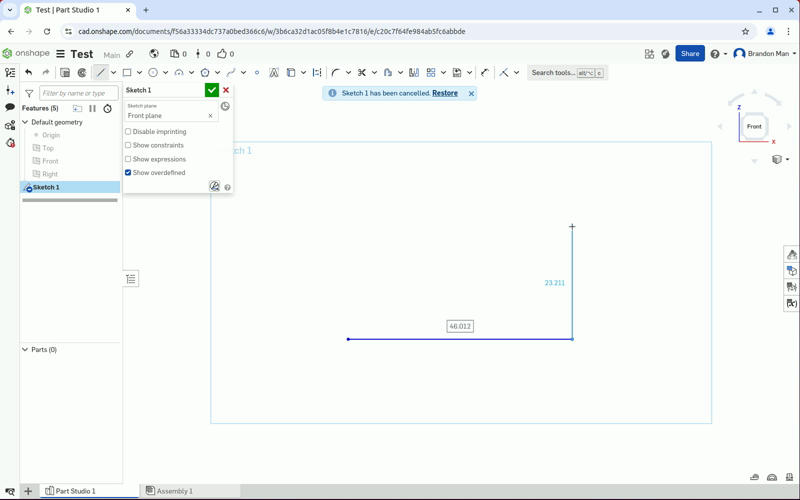
key_up(shift)
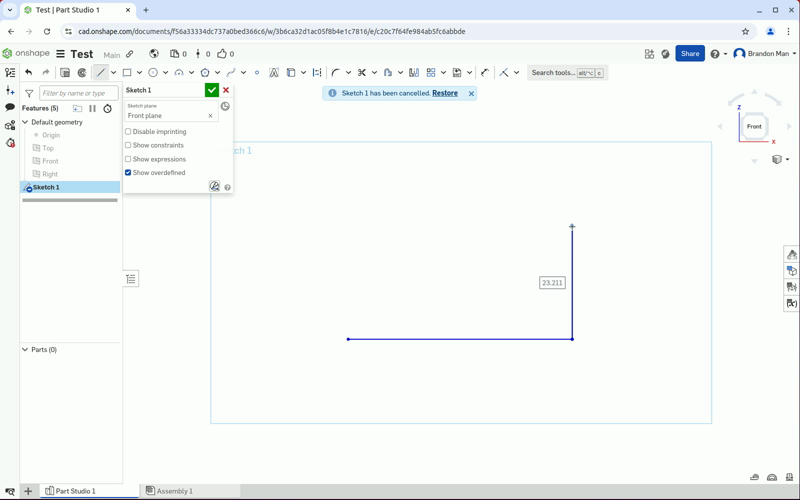
key_down(shift)
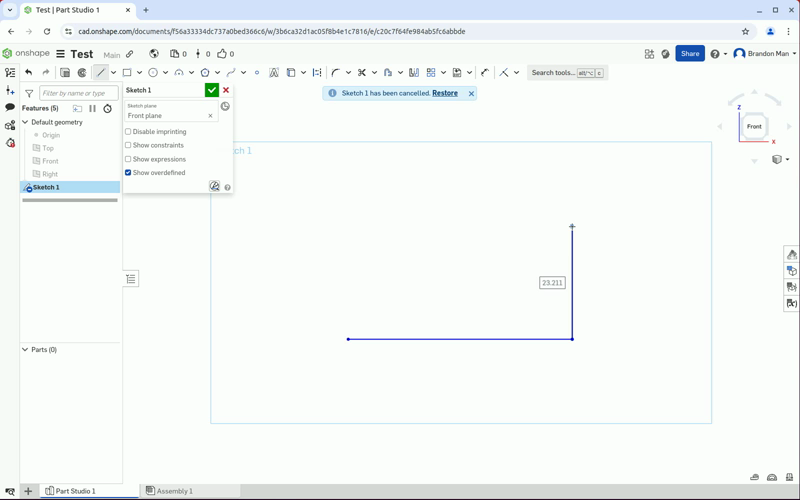
mouse_move(348, 226)
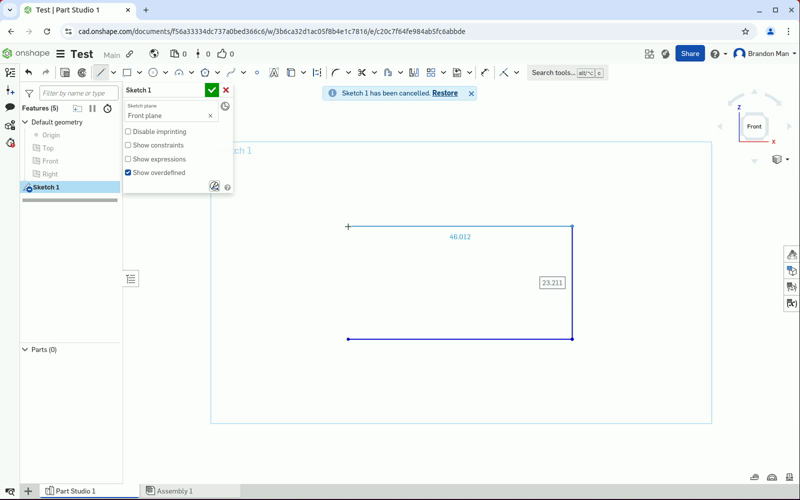
click(348, 226)
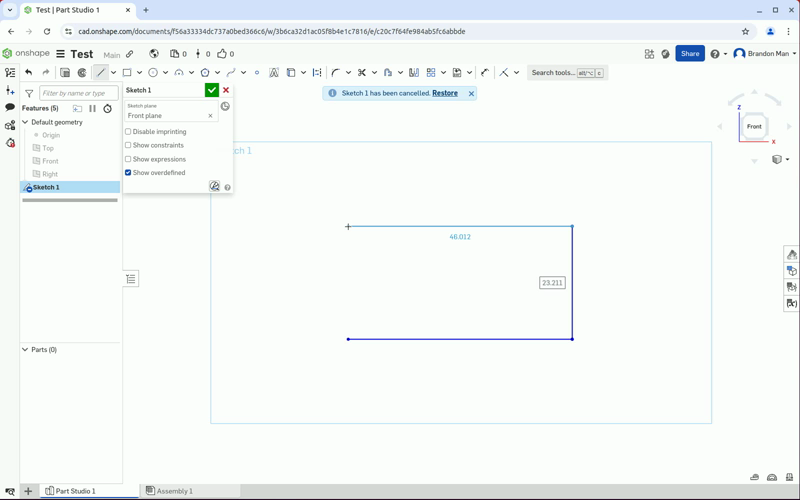
key_up(shift)
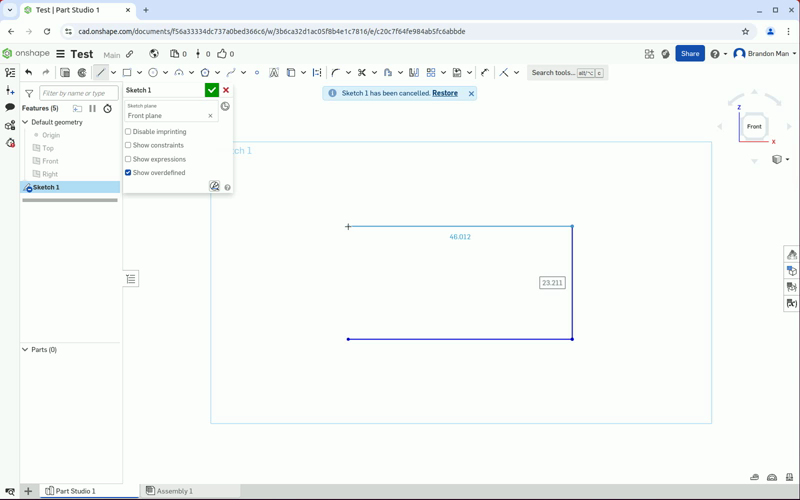
key_down(shift)
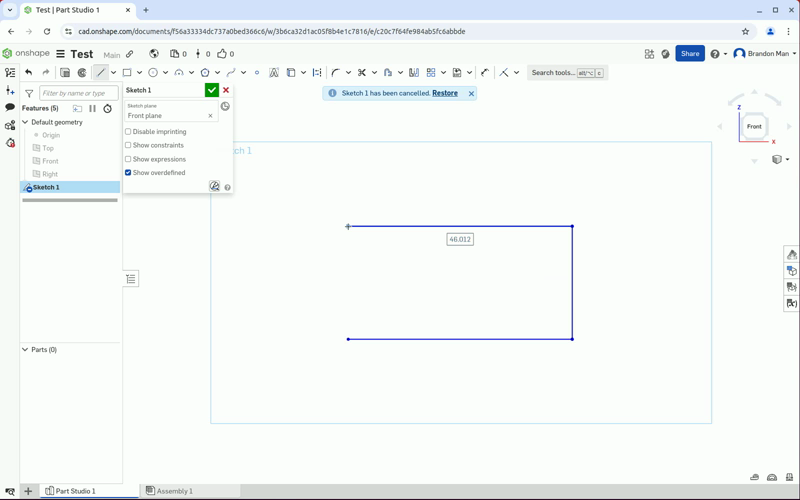
mouse_move(348, 339)
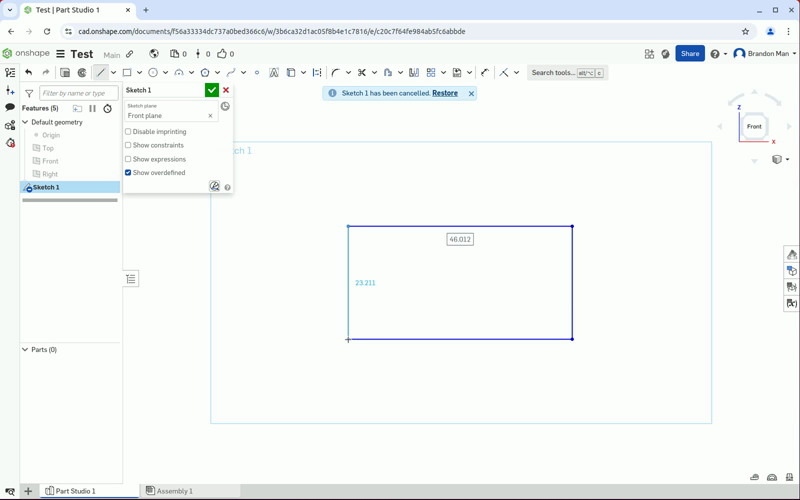
key_up(shift)
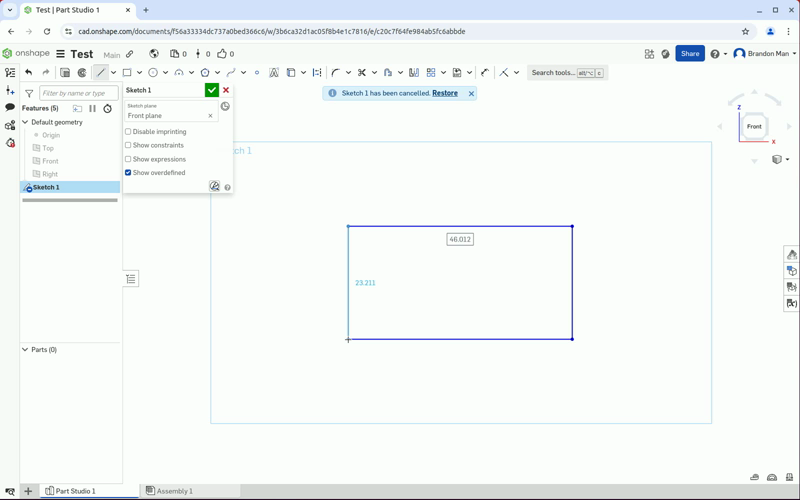
click(348, 339)
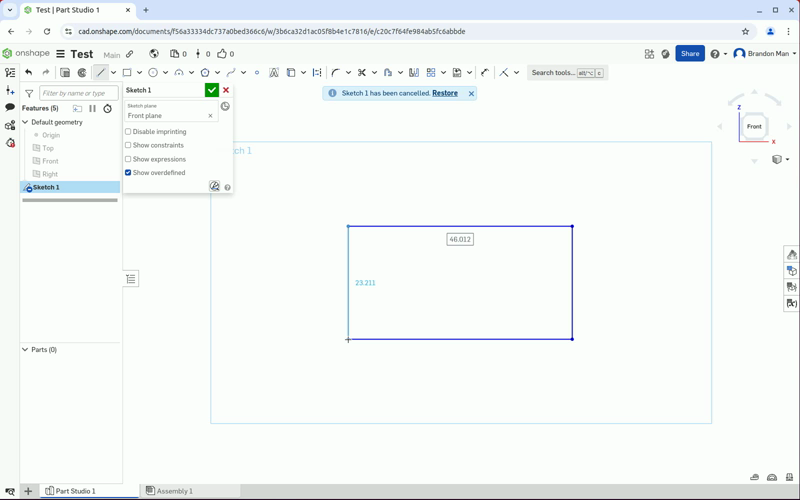
key(esc)
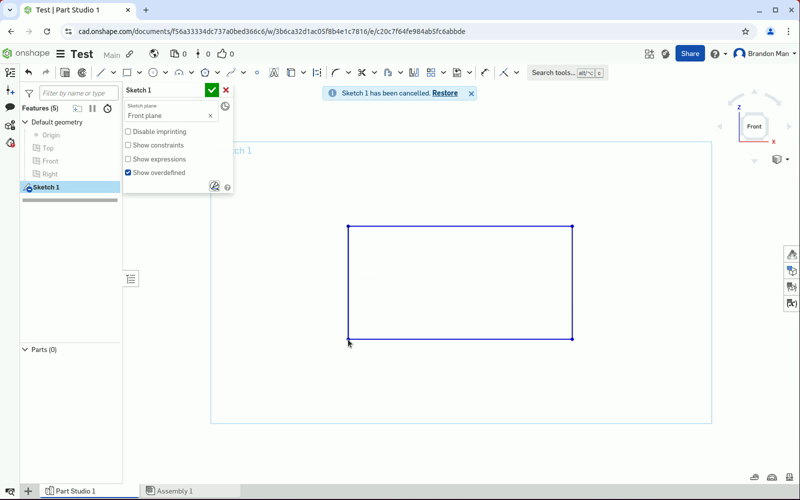
mouse_move(373, 281)
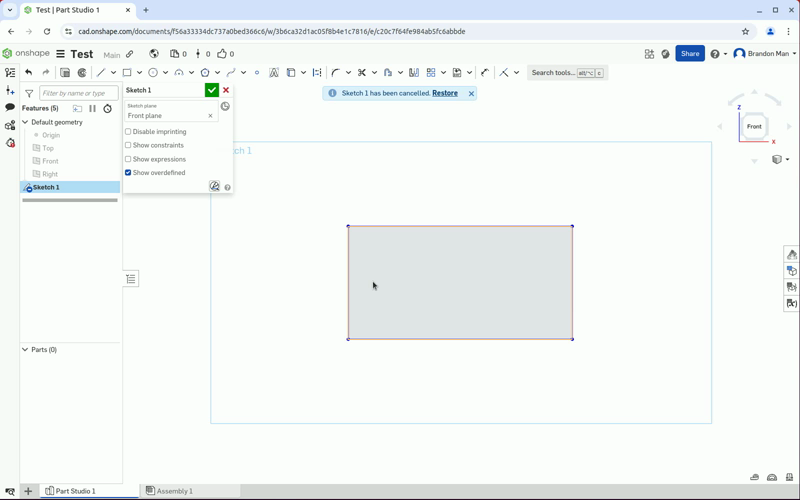
click(373, 281)
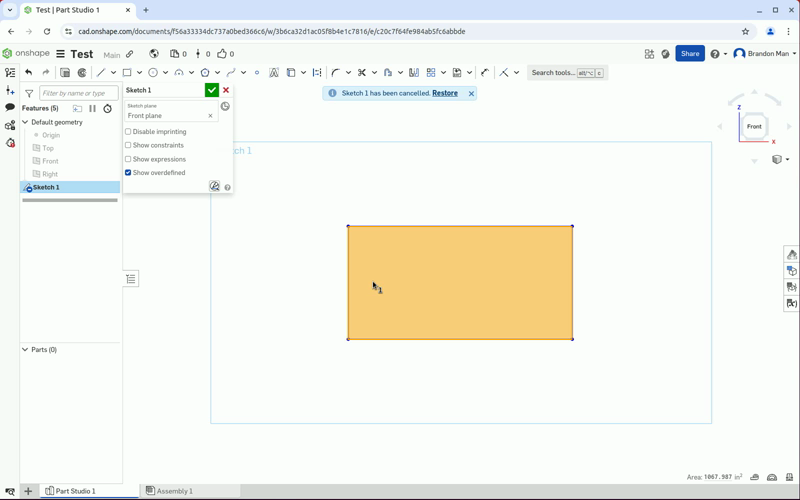
mouse_move(73, 352)
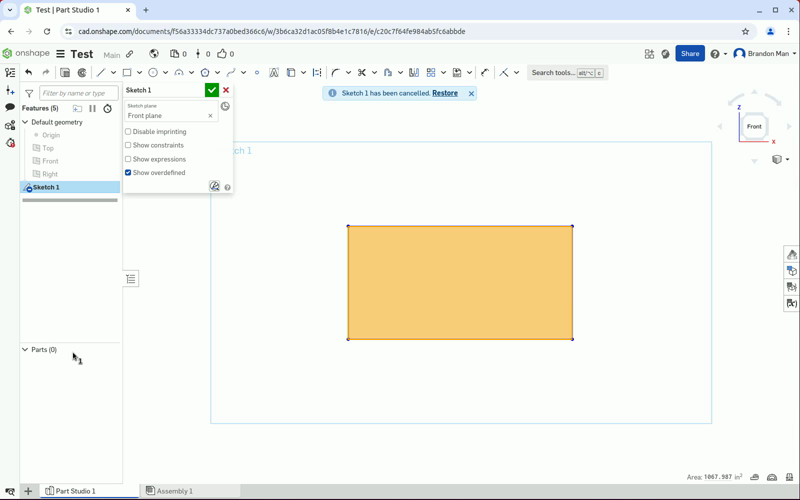
key(shift+y)
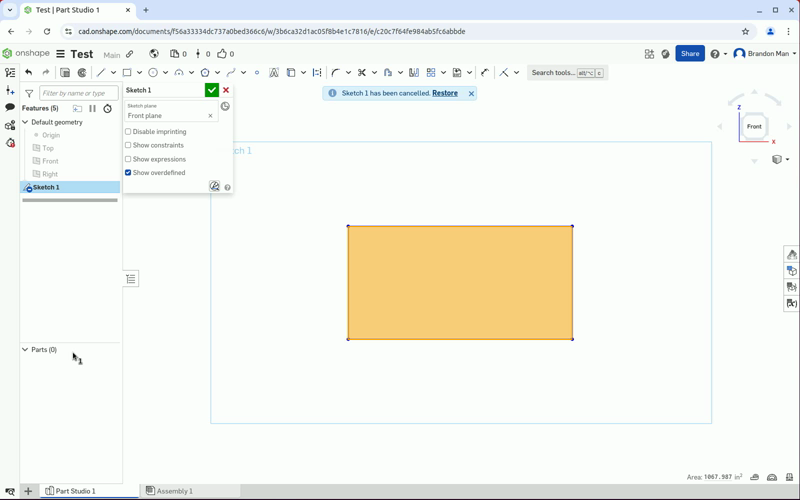
key(shift+e)
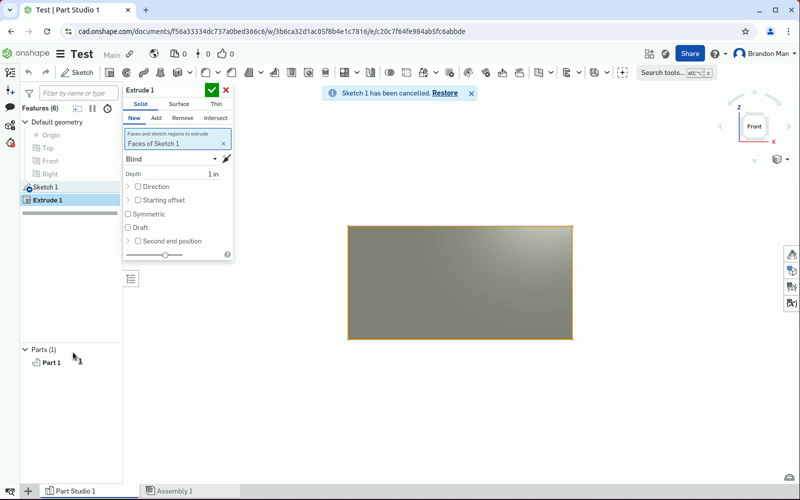
mouse_move(143, 106)
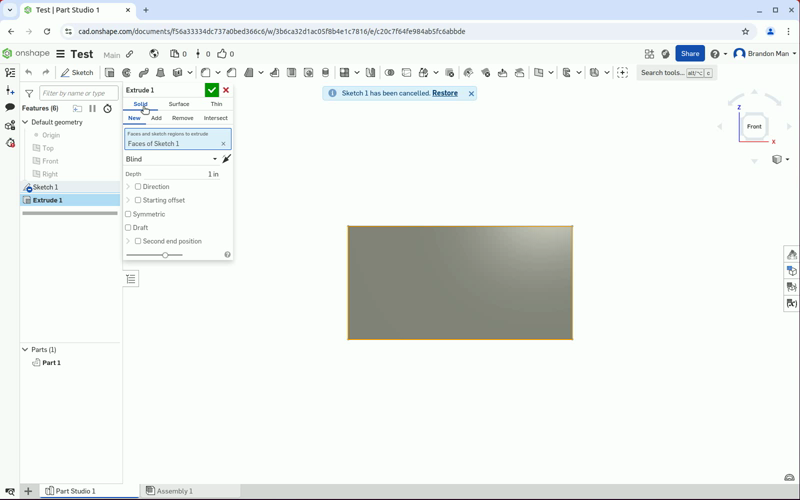
click(143, 106)
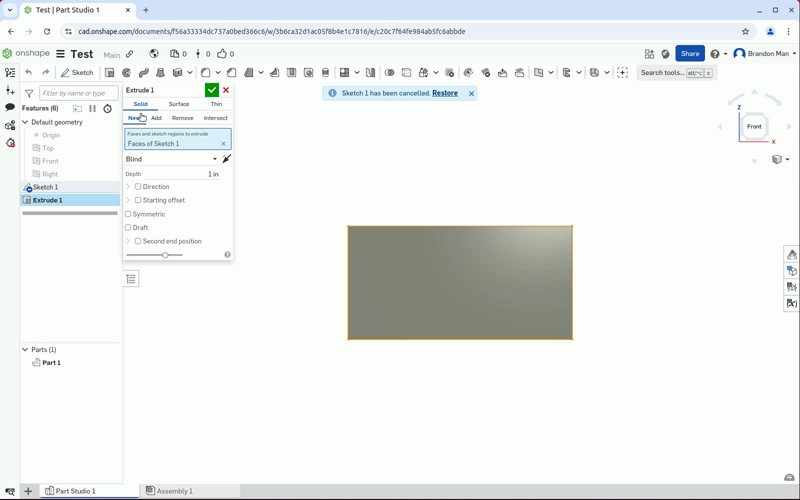
mouse_move(137, 120)
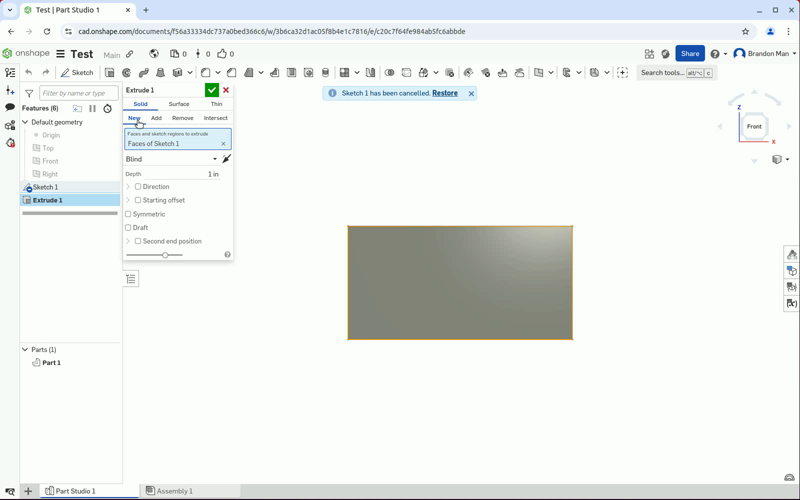
click(137, 120)
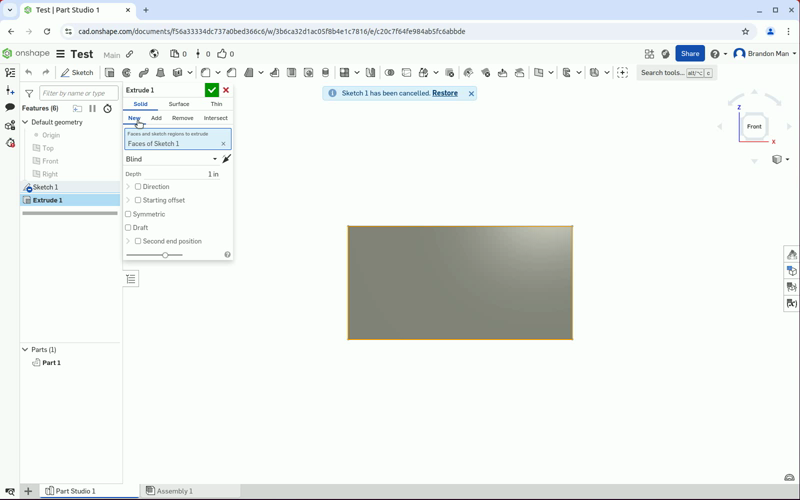
key(tab, 4)
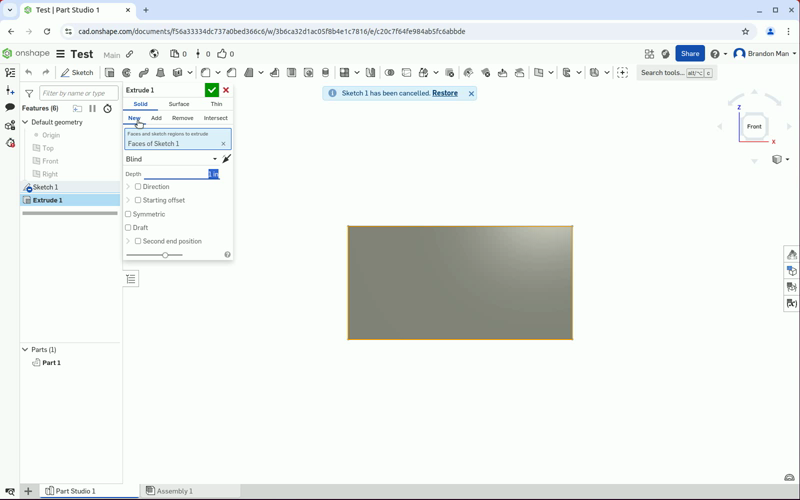
text(11.554)
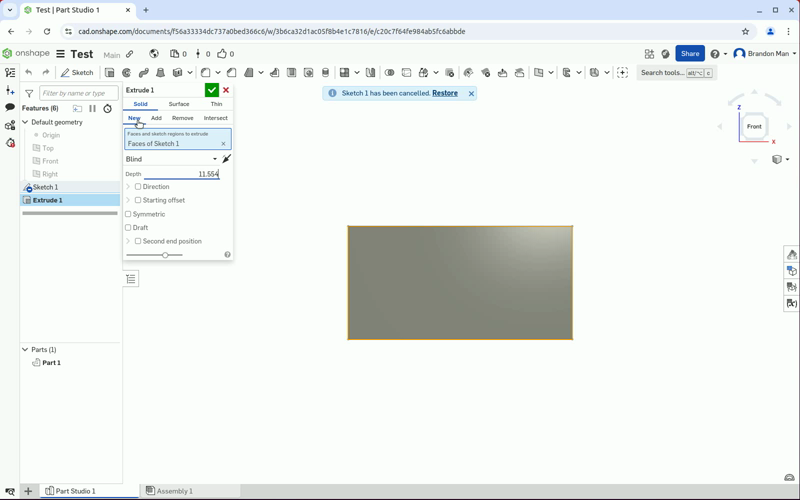
key(enter)
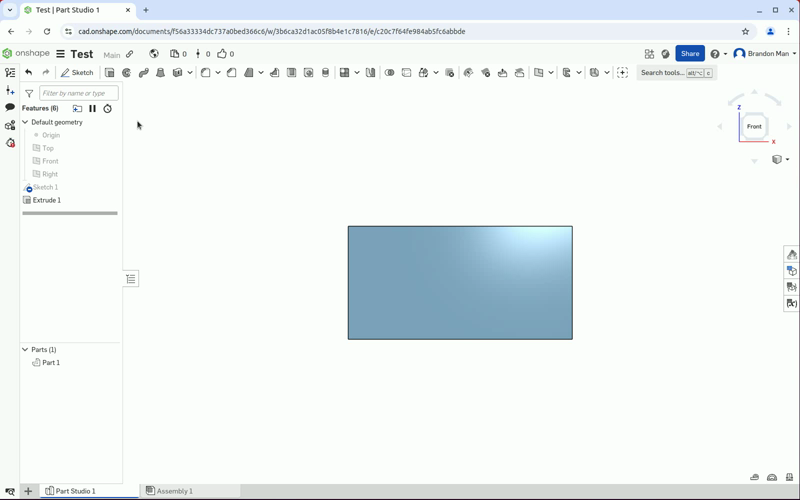
key(shift+h)
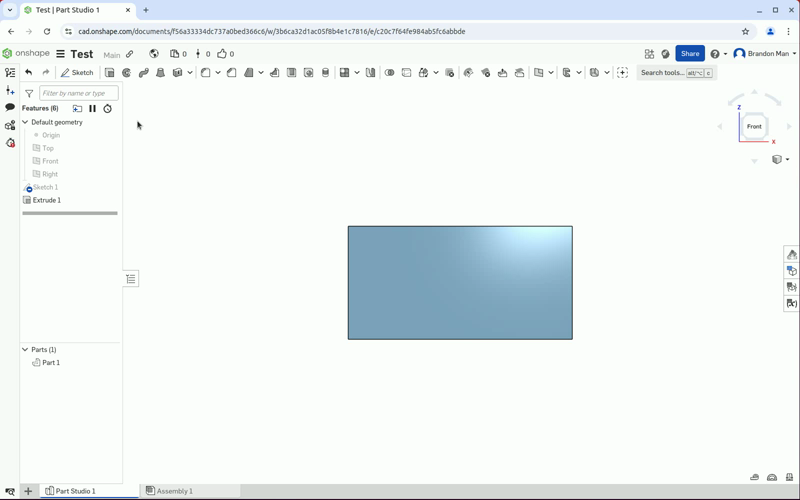
key(shift+h)
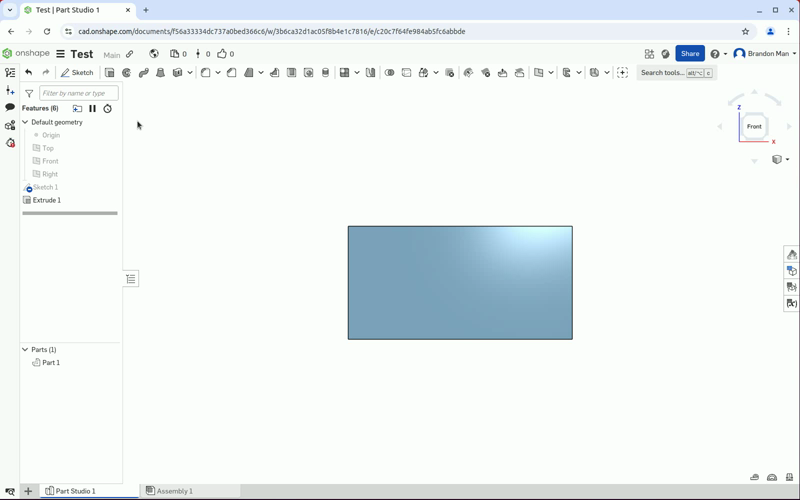
mouse_move(73, 189)
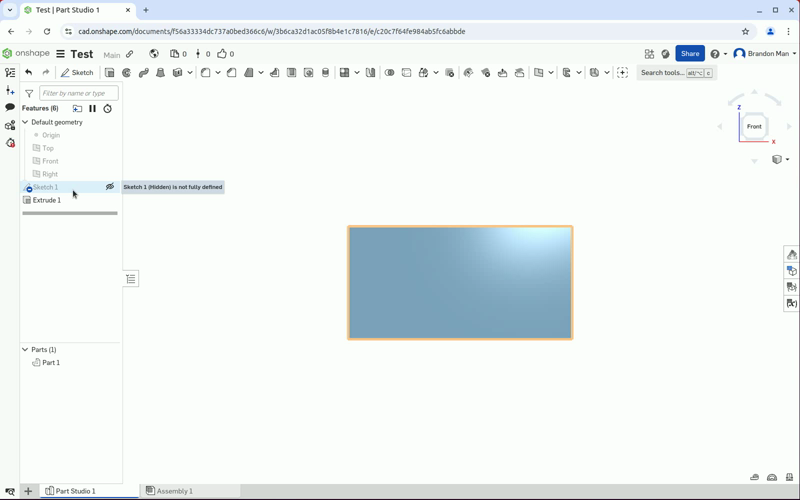
click(73, 189)
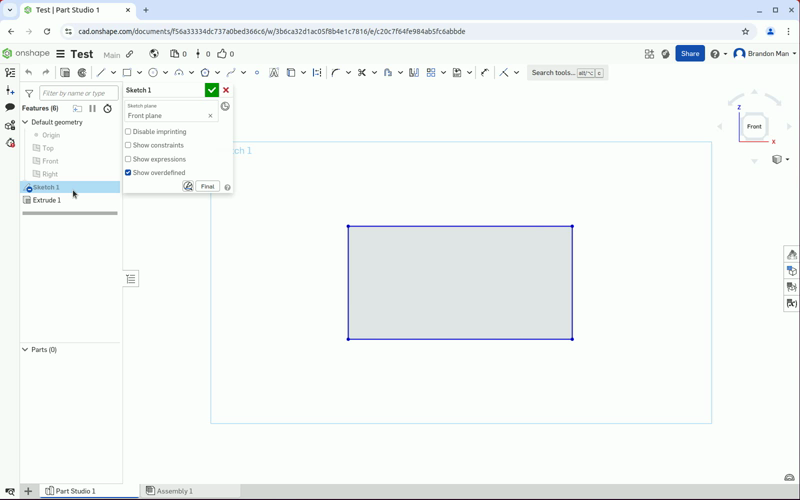
mouse_move(229, 92)
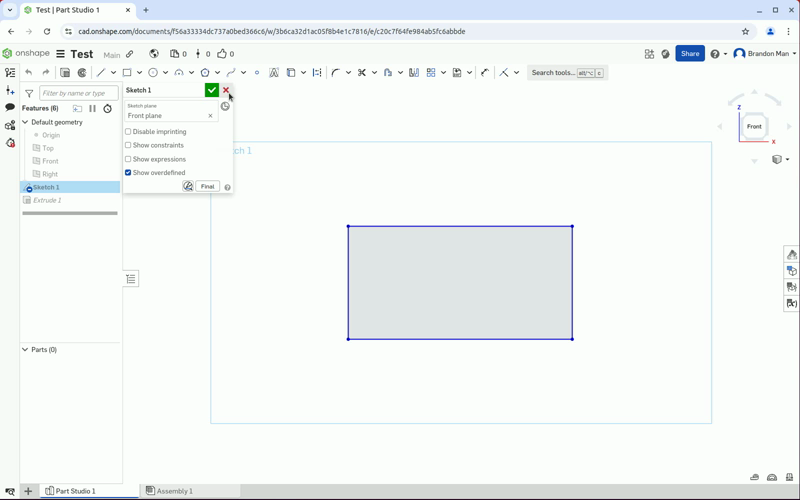
click(229, 92)
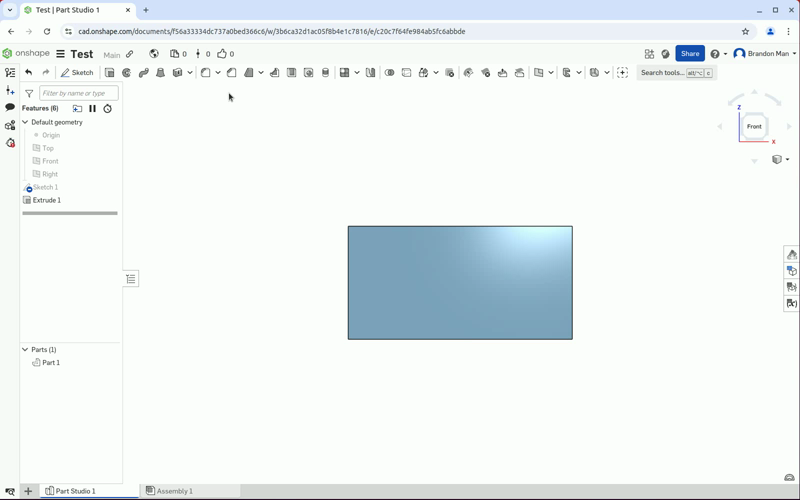
mouse_move(541, 75)
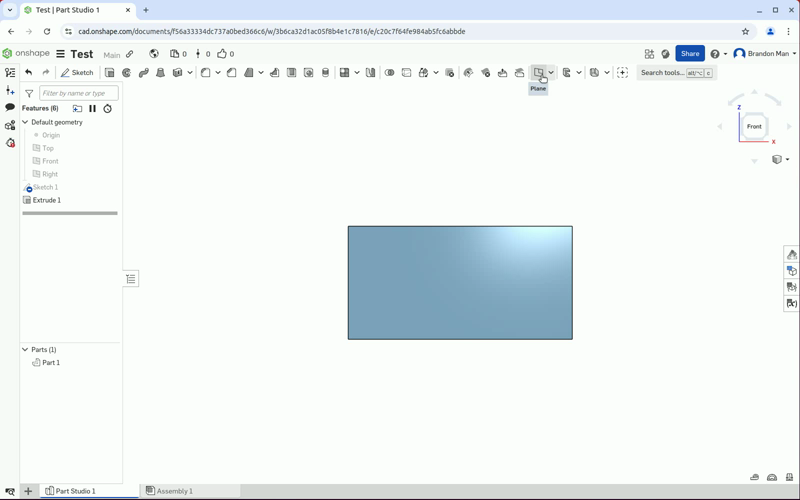
click(541, 75)
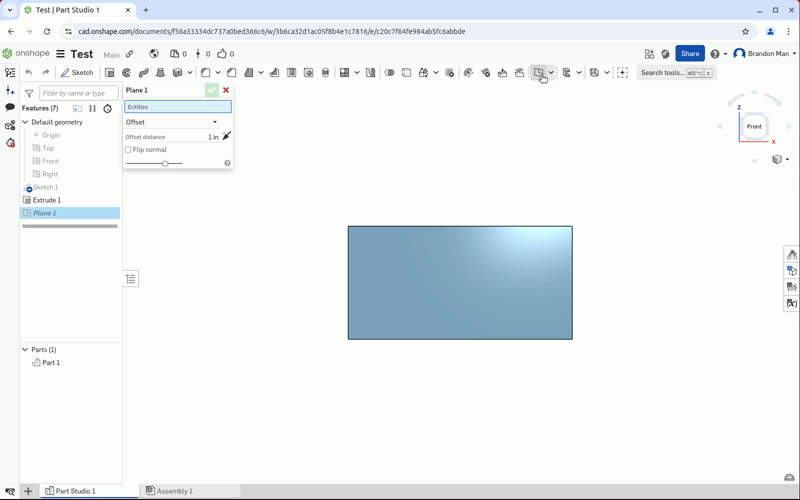
mouse_move(73, 163)
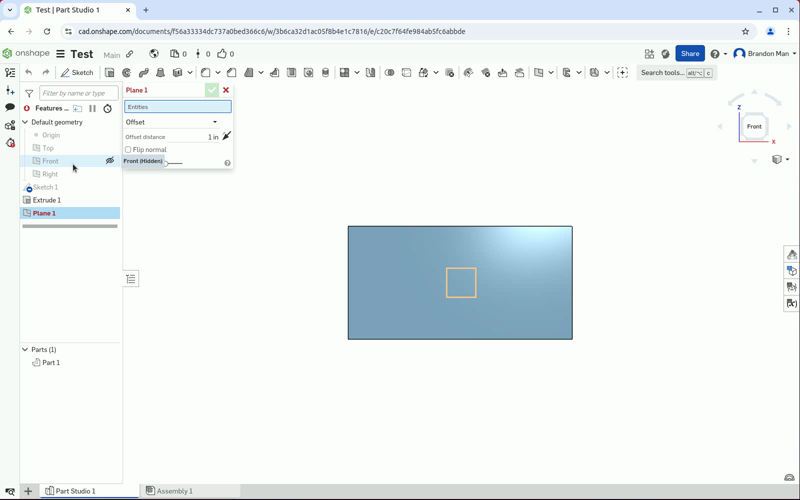
click(73, 163)
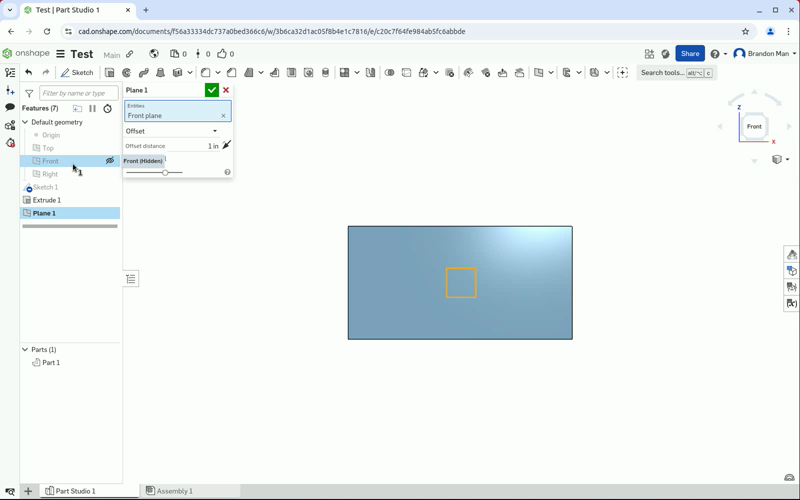
key(tab, 2)
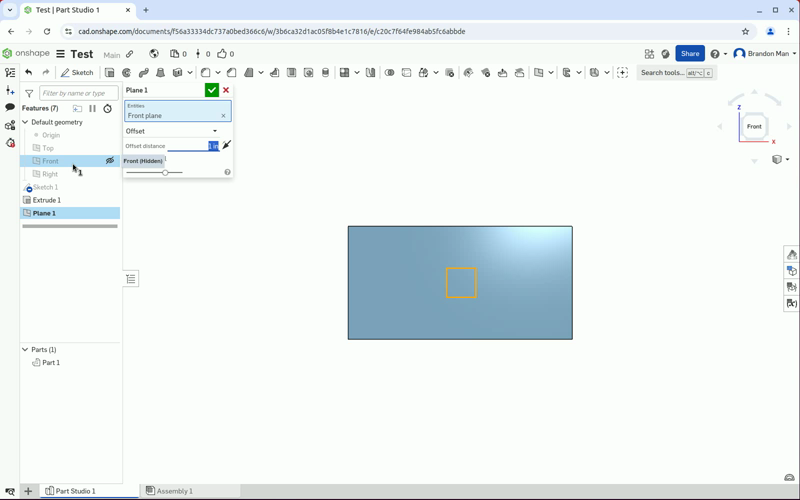
text(11.554)
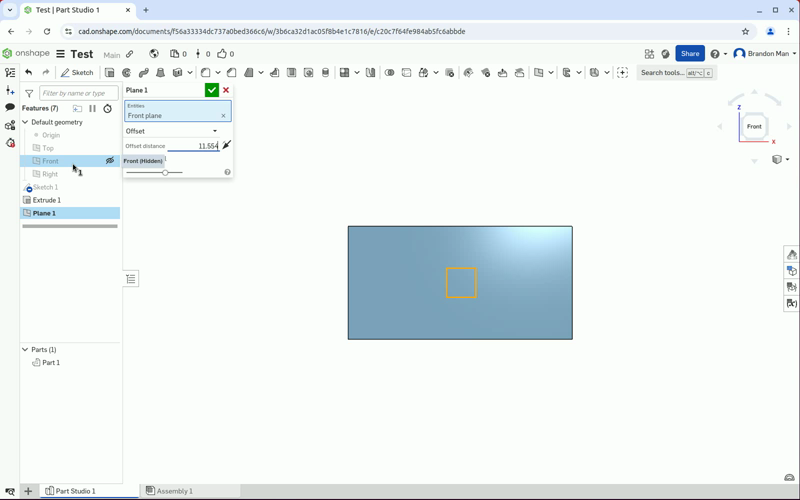
key(enter, 2)
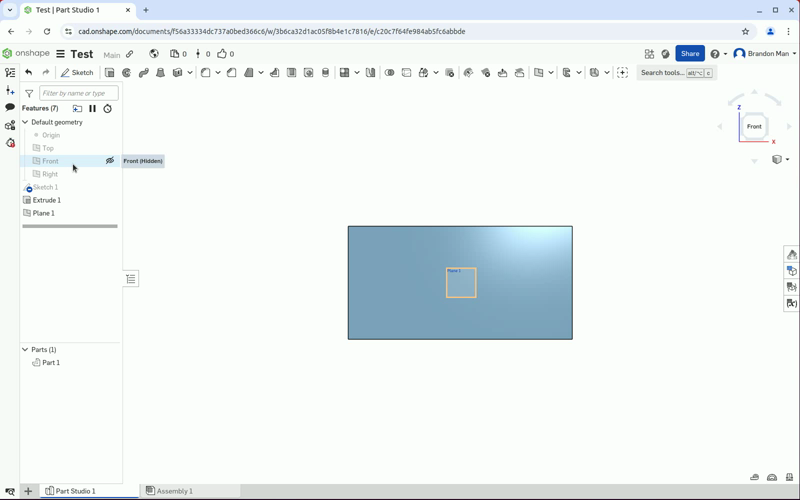
key(shift+s)
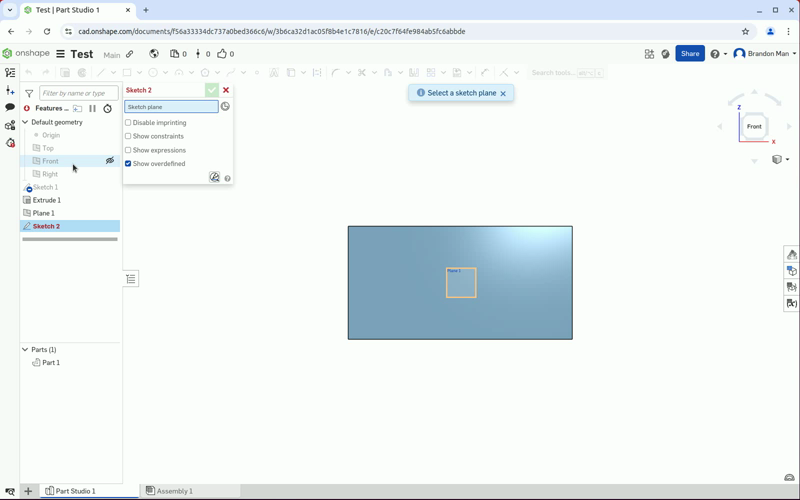
mouse_move(73, 215)
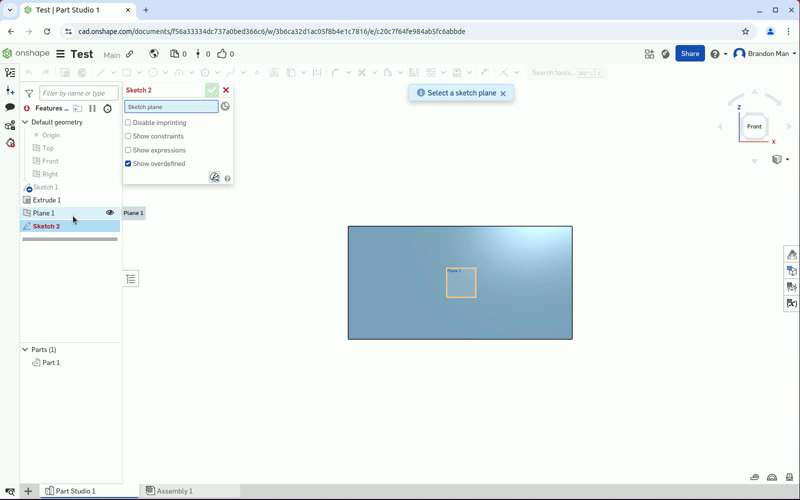
click(73, 215)
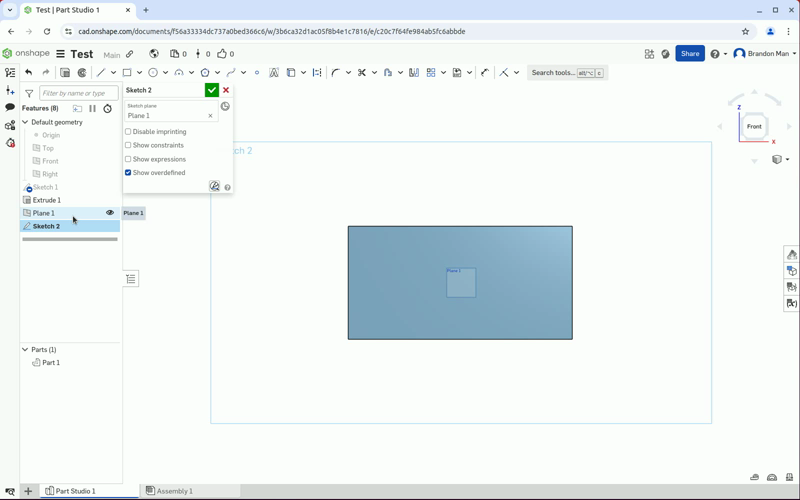
mouse_move(73, 352)
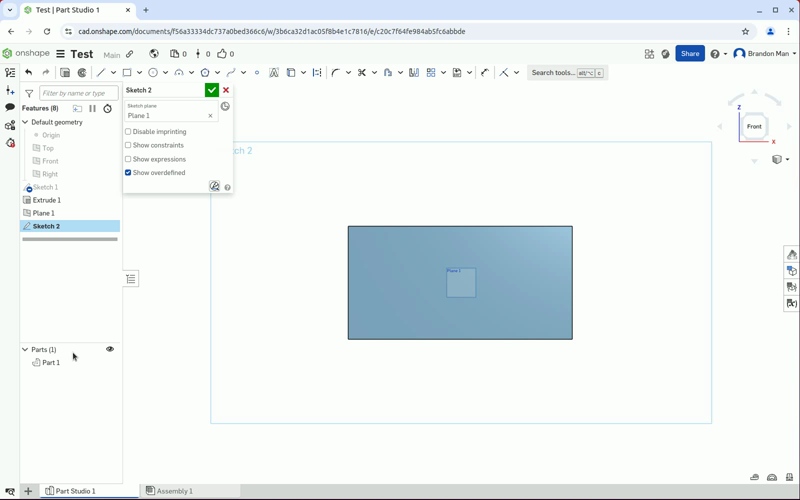
key(y)
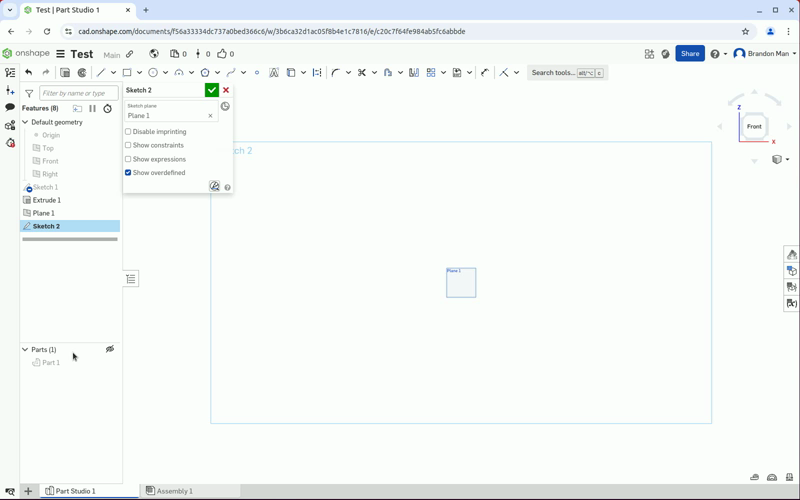
key(l)
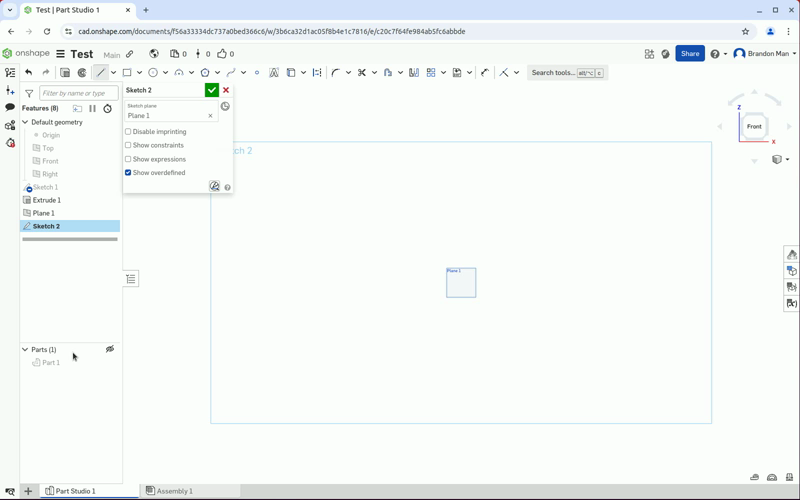
key_down(shift)
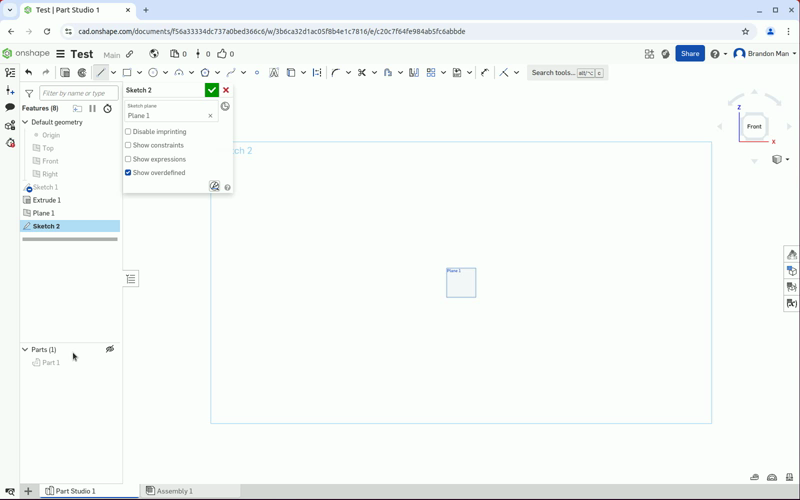
mouse_move(460, 311)
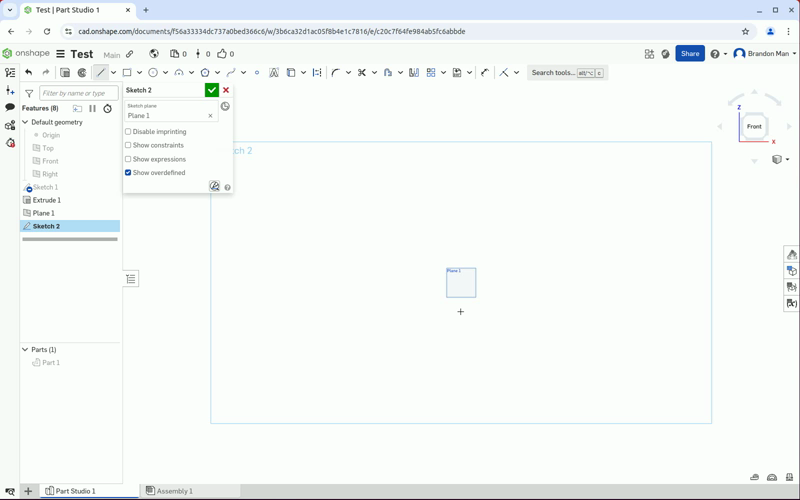
click(460, 311)
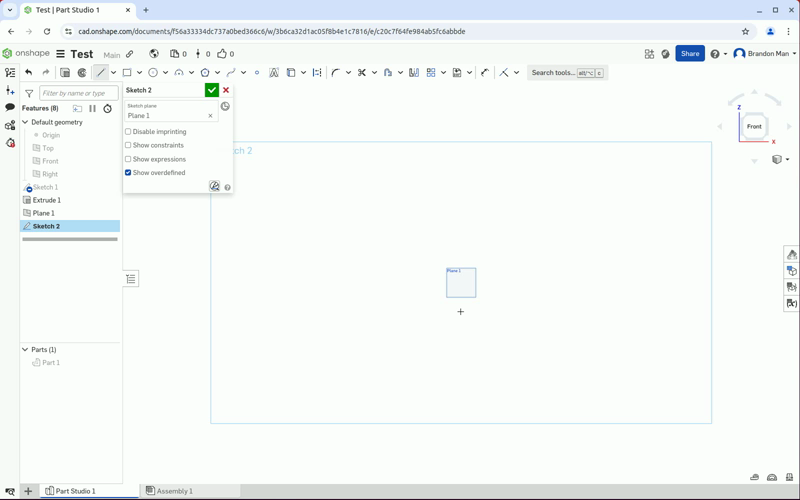
key_up(shift)
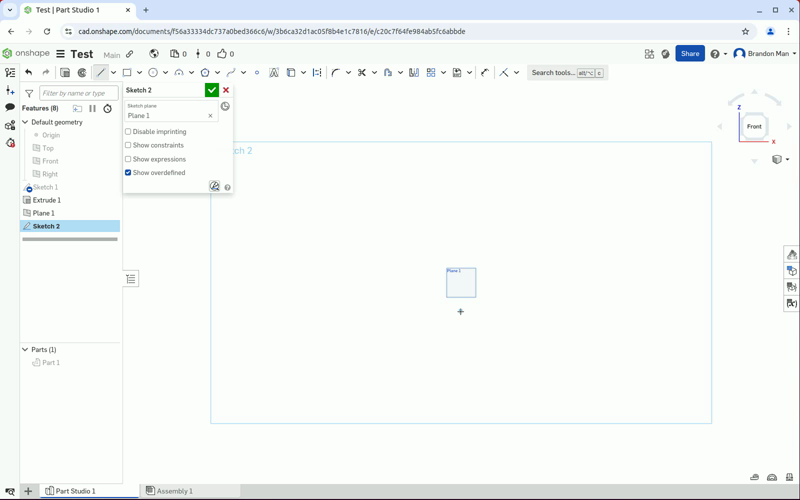
key_down(shift)
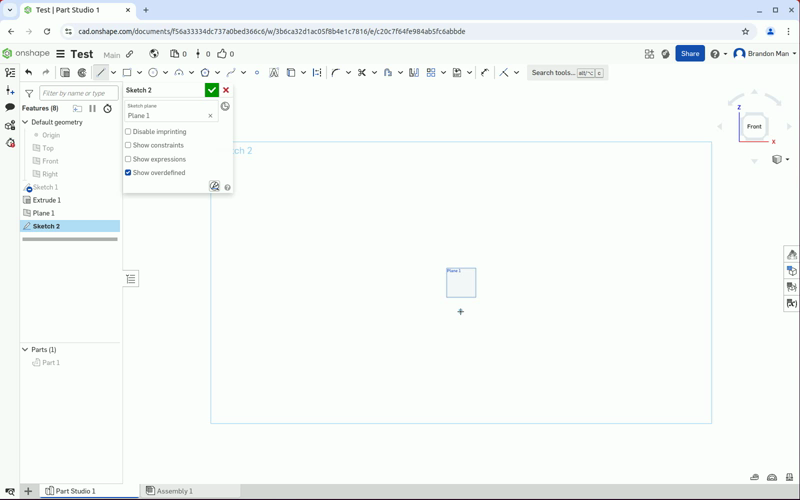
mouse_move(573, 311)
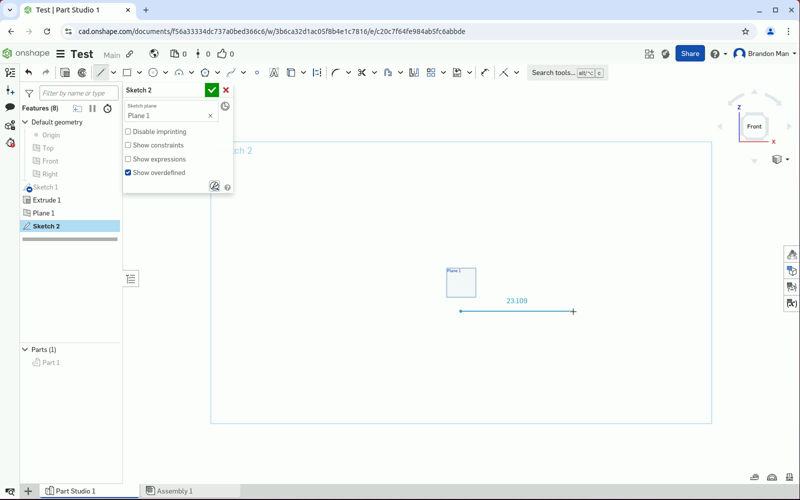
click(573, 311)
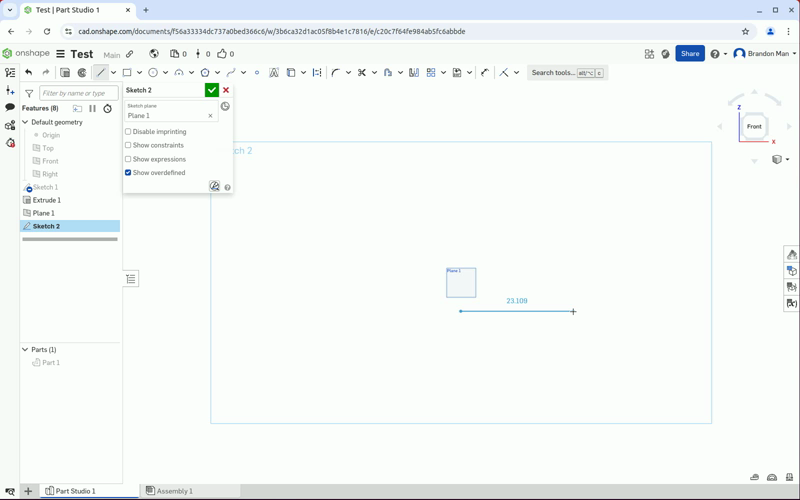
key_up(shift)
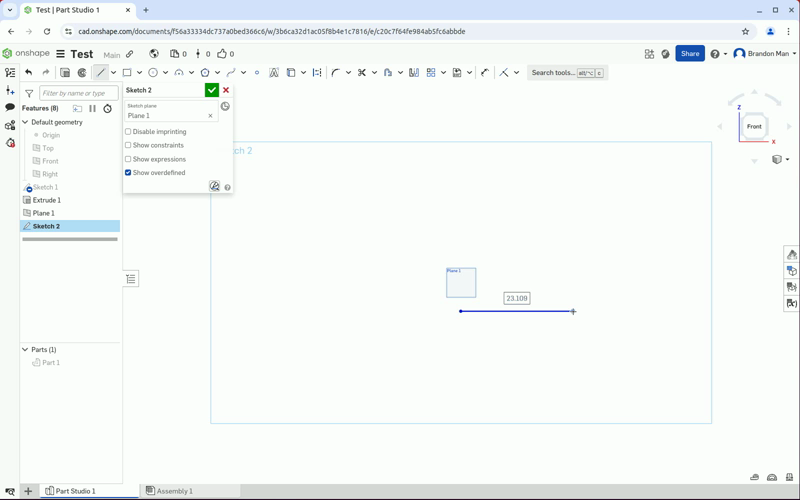
key_down(shift)
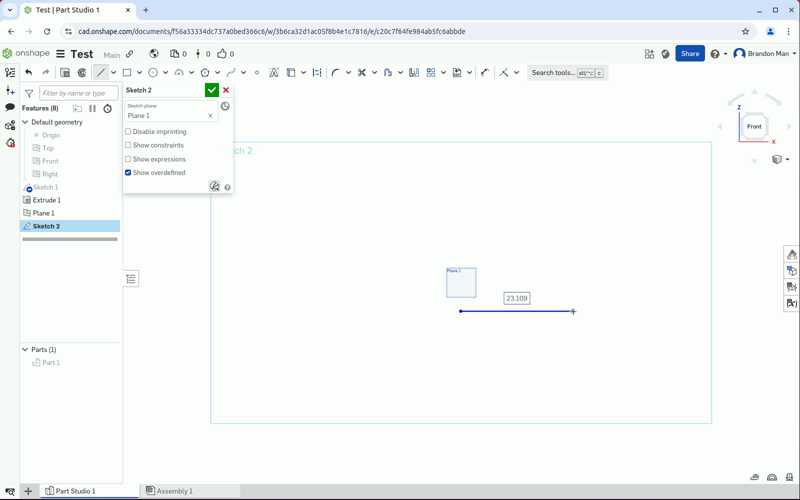
mouse_move(589, 311)
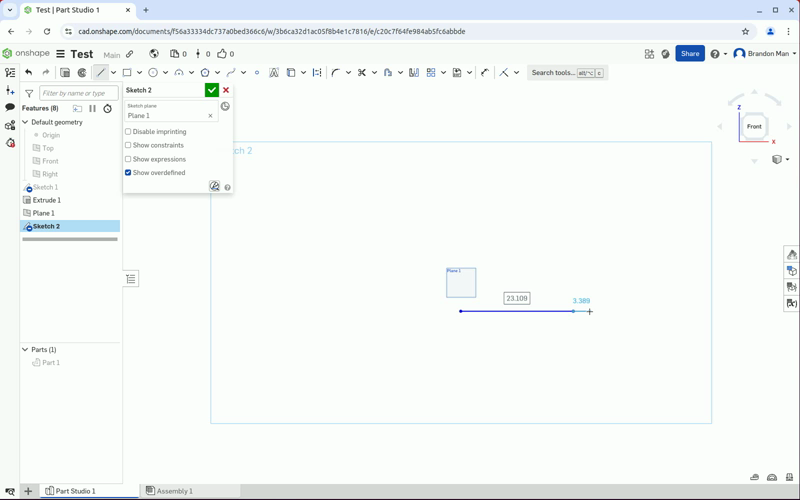
mouse_move(573, 254)
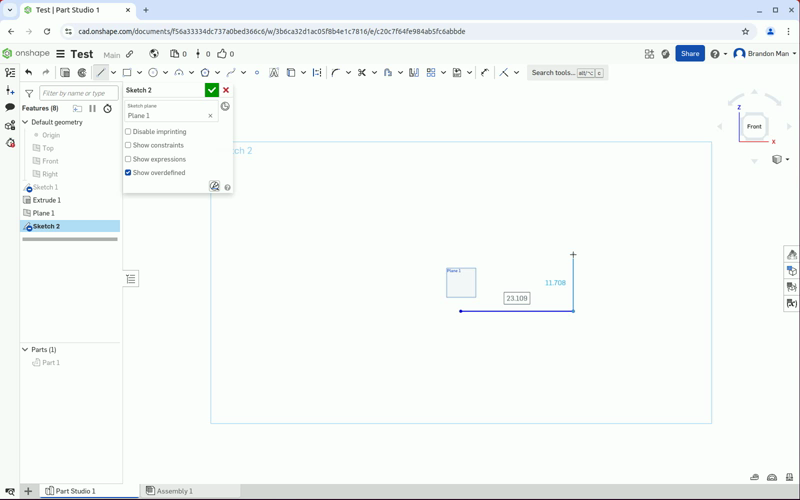
click(573, 254)
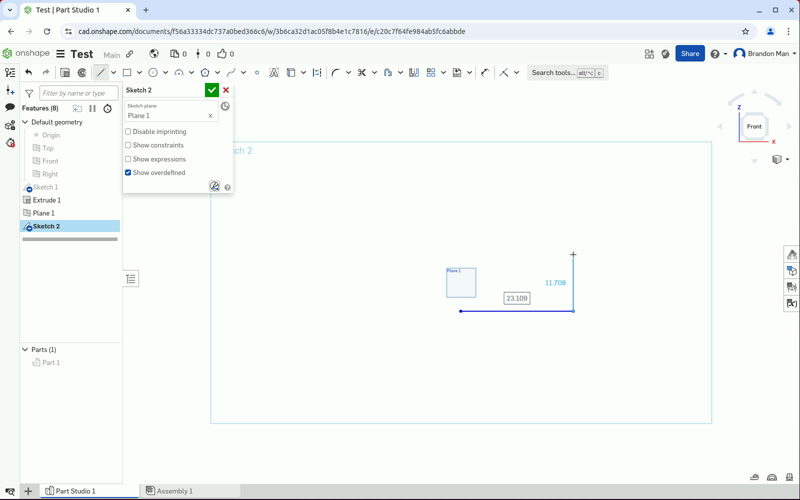
key_up(shift)
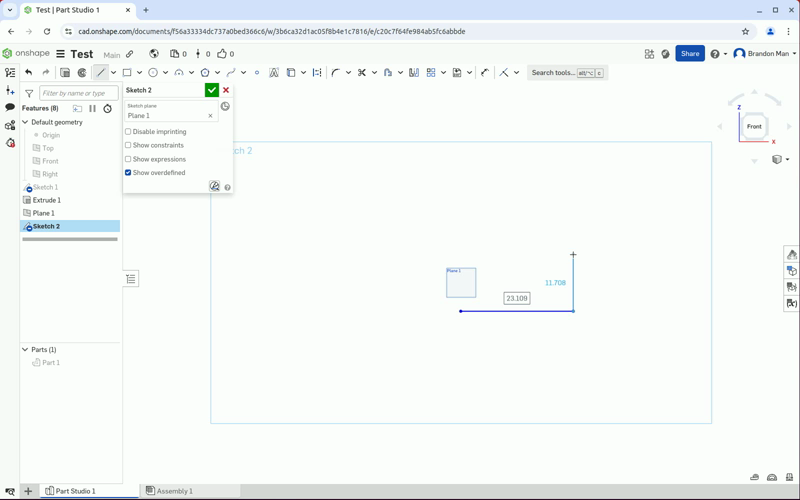
key_down(shift)
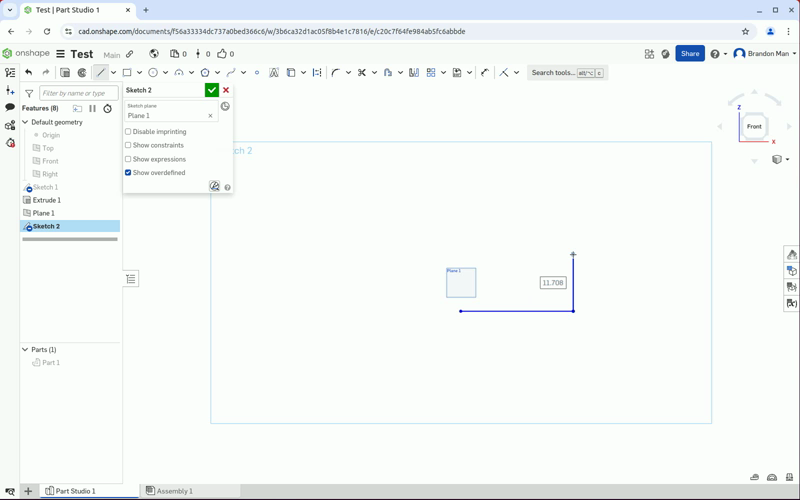
mouse_move(460, 254)
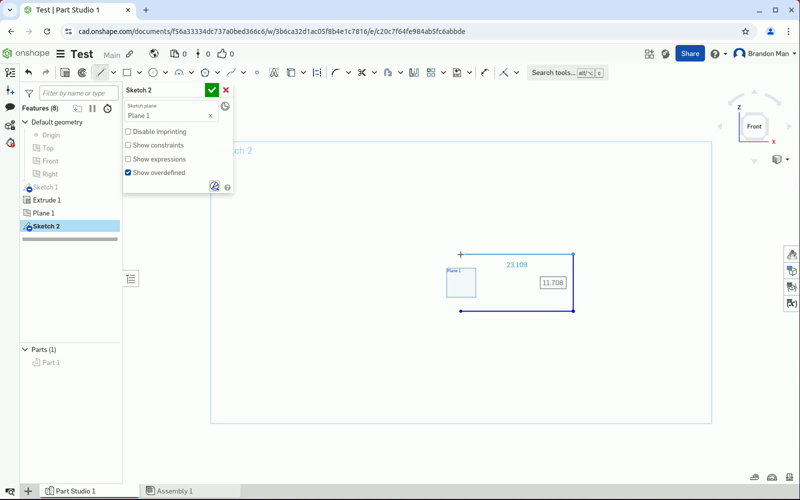
click(460, 254)
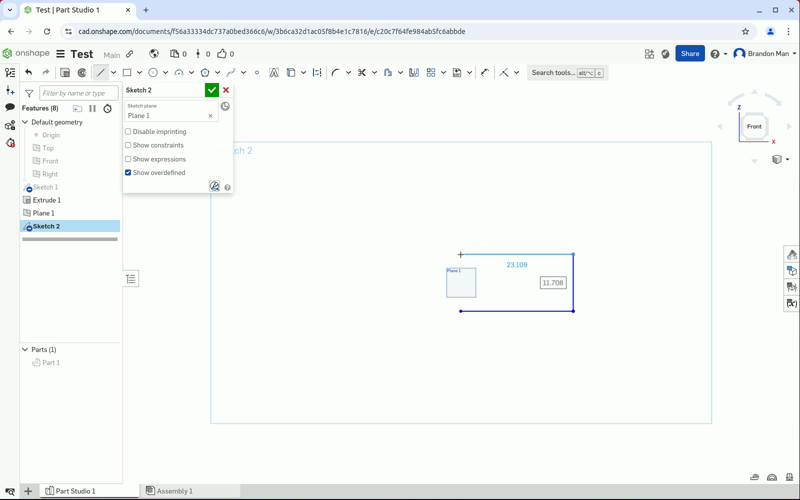
key_up(shift)
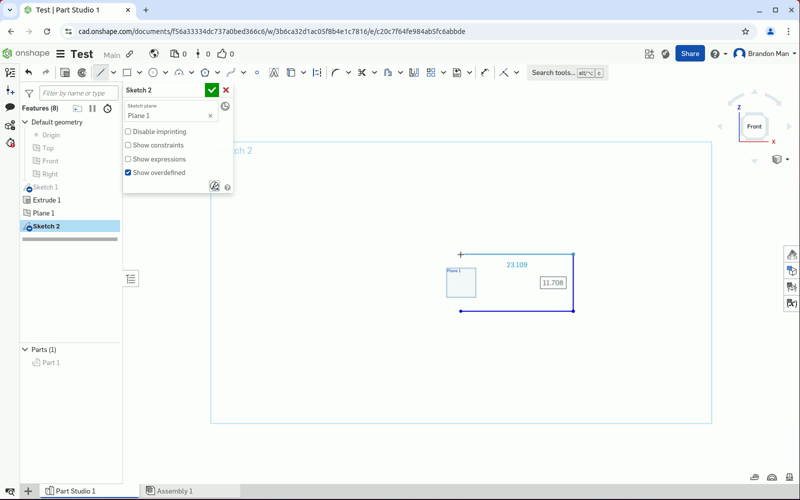
mouse_move(490, 254)
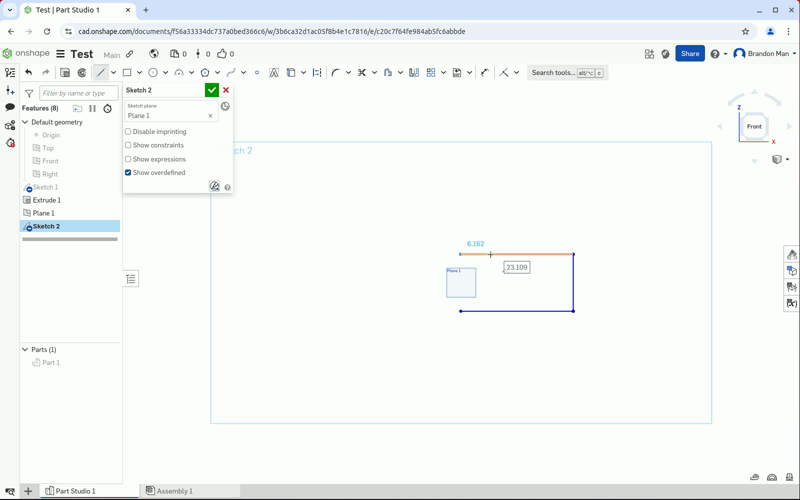
key_down(shift)
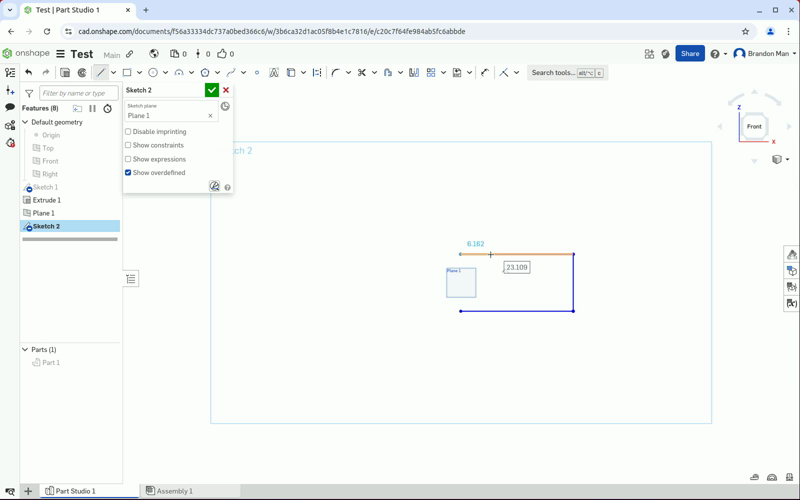
mouse_move(460, 311)
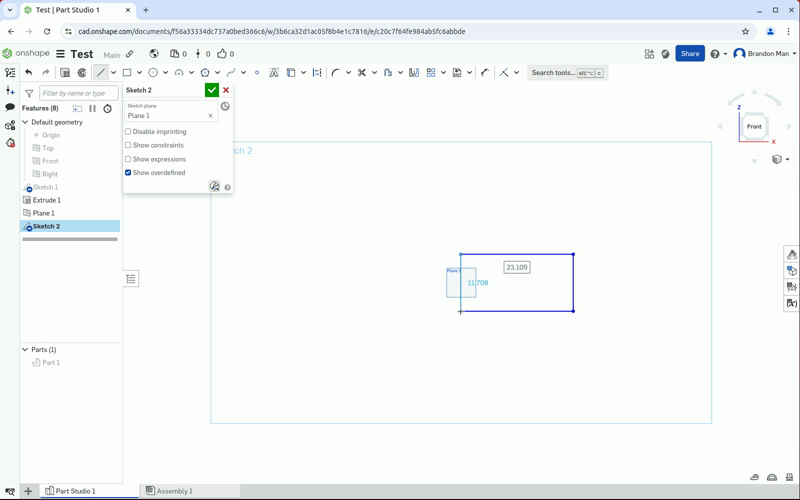
key_up(shift)
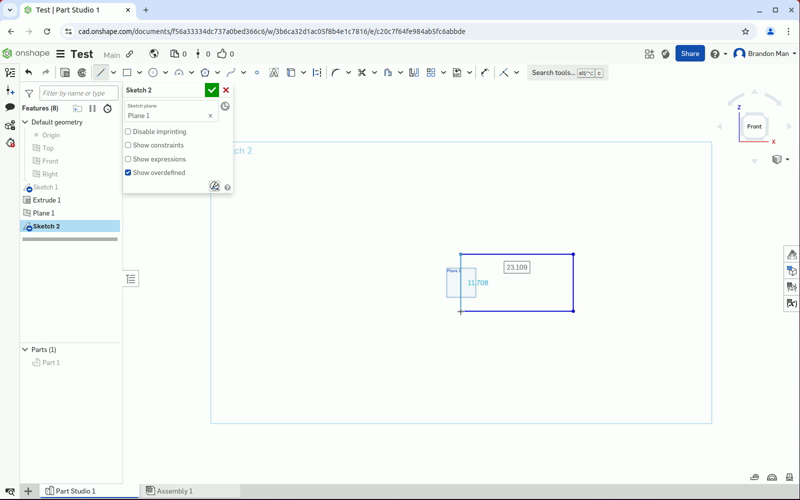
click(460, 311)
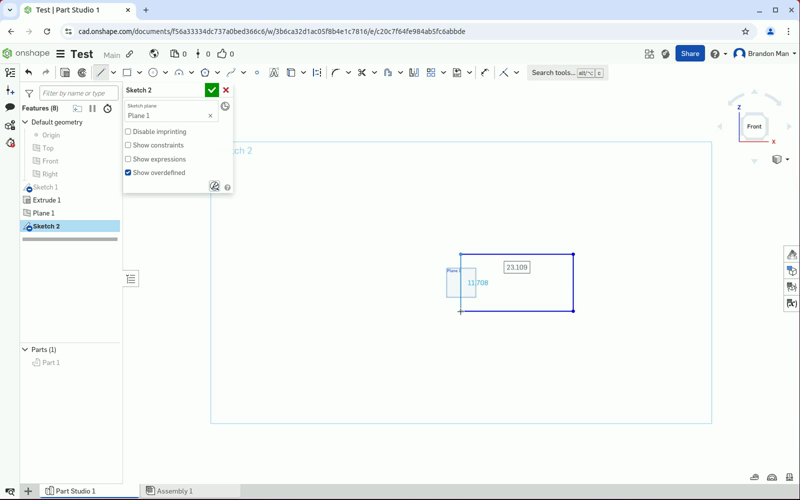
key(esc)
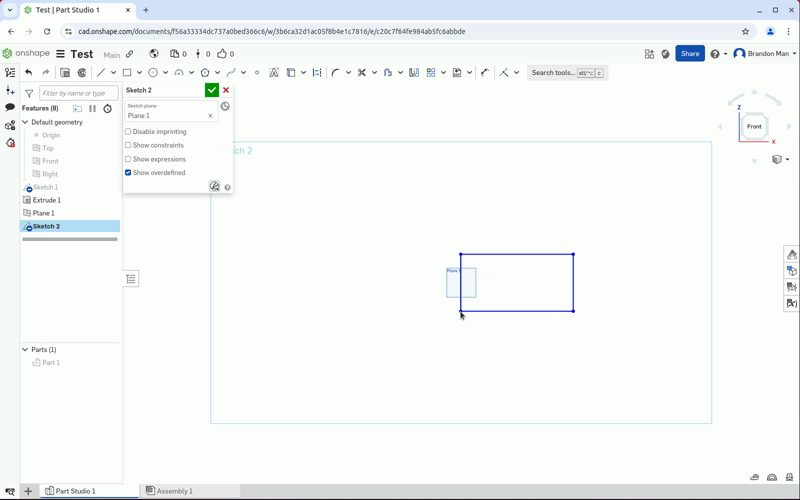
mouse_move(557, 265)
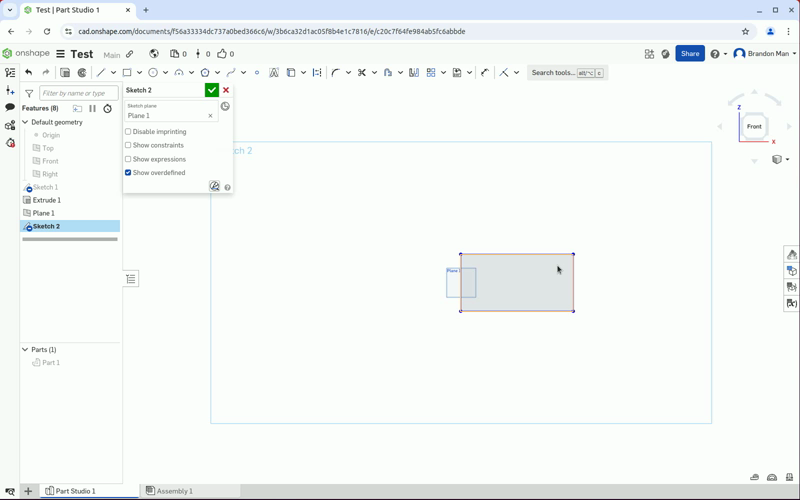
click(557, 265)
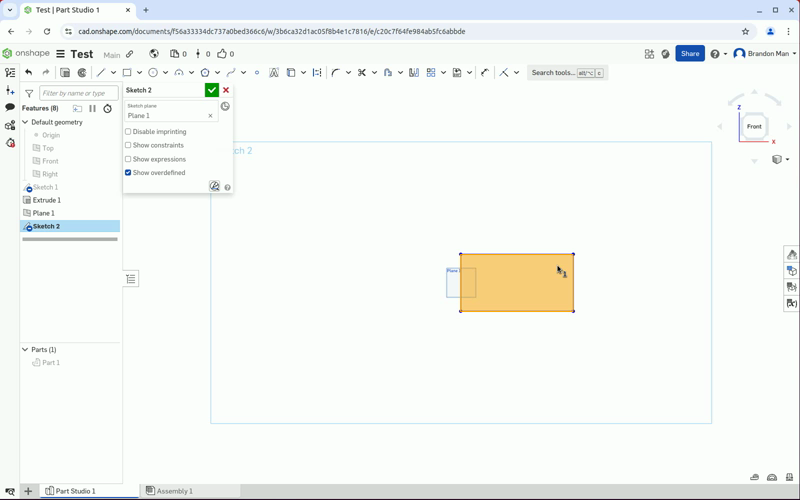
mouse_move(73, 352)
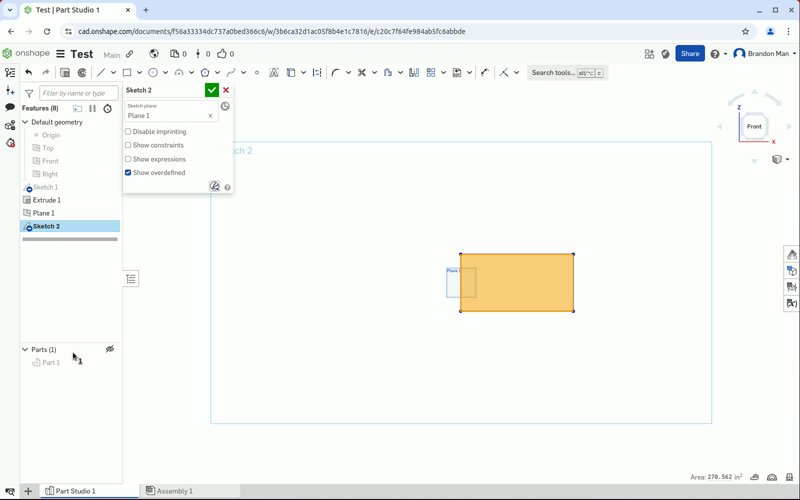
key(shift+y)
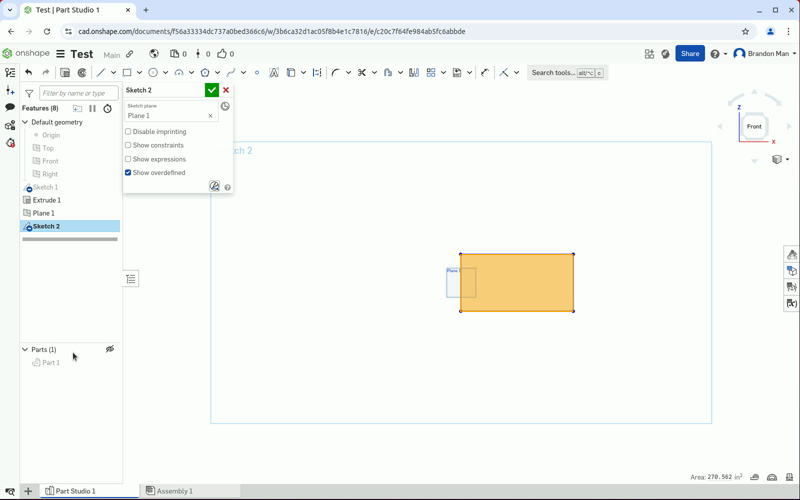
key(shift+e)
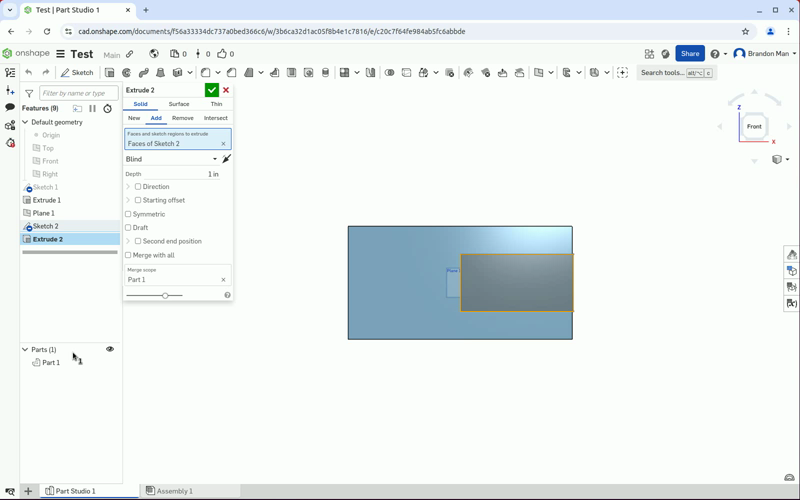
mouse_move(143, 106)
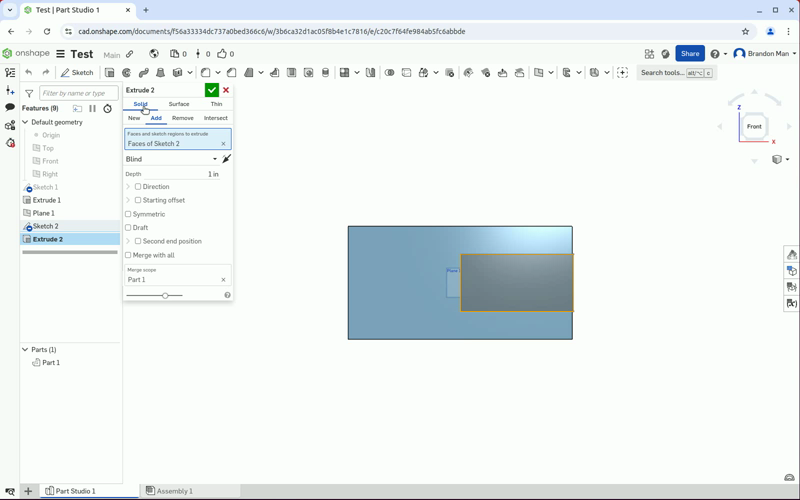
click(143, 106)
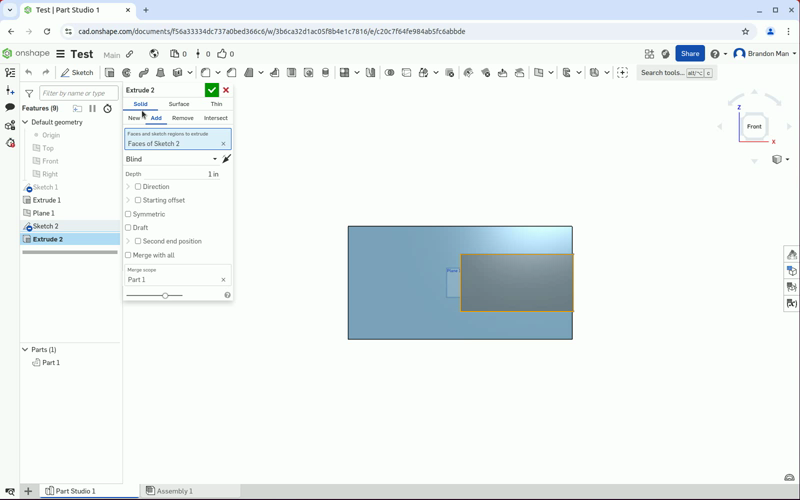
mouse_move(137, 120)
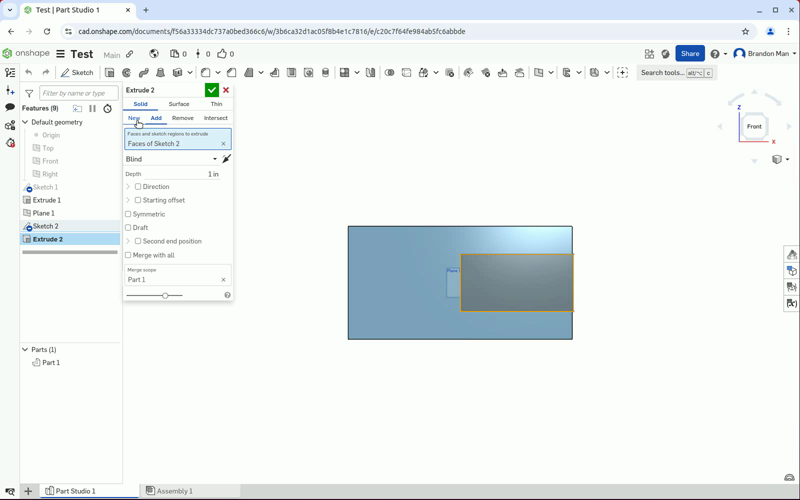
click(137, 120)
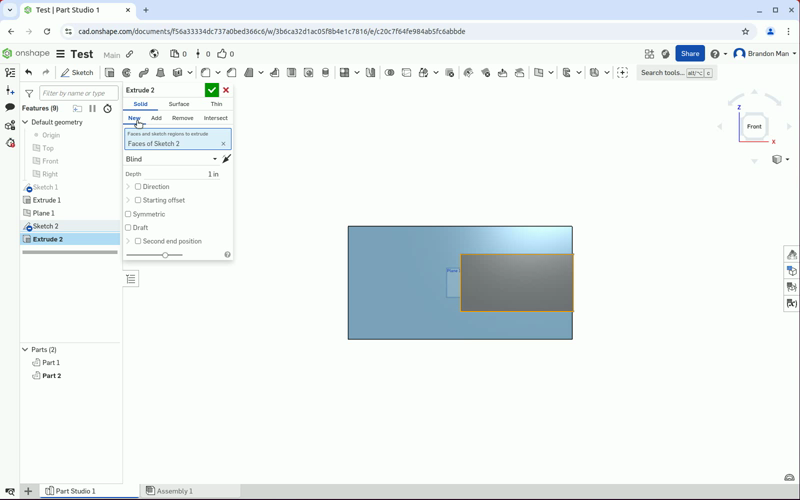
key(tab, 4)
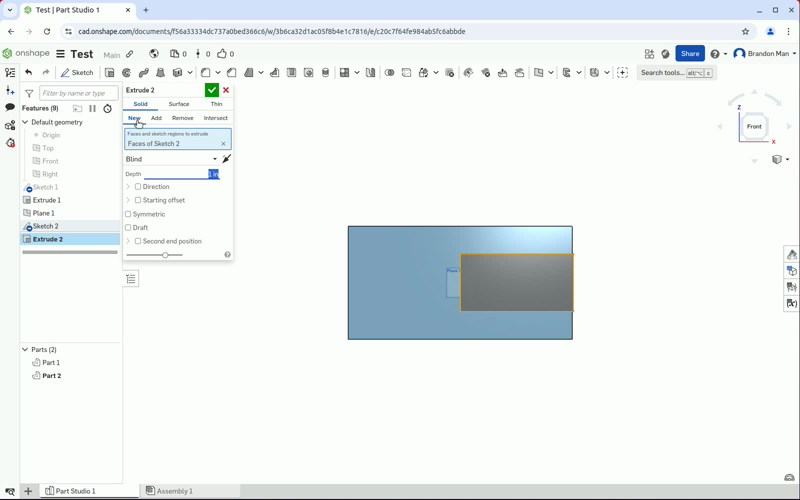
text(11.554)
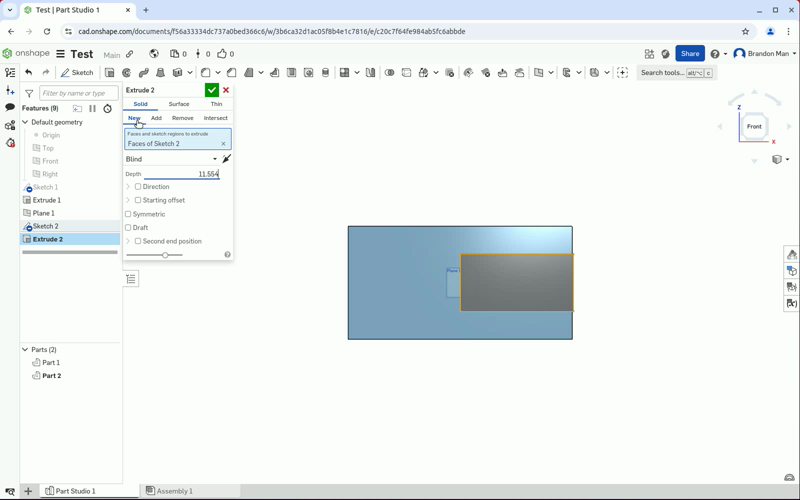
key(enter)
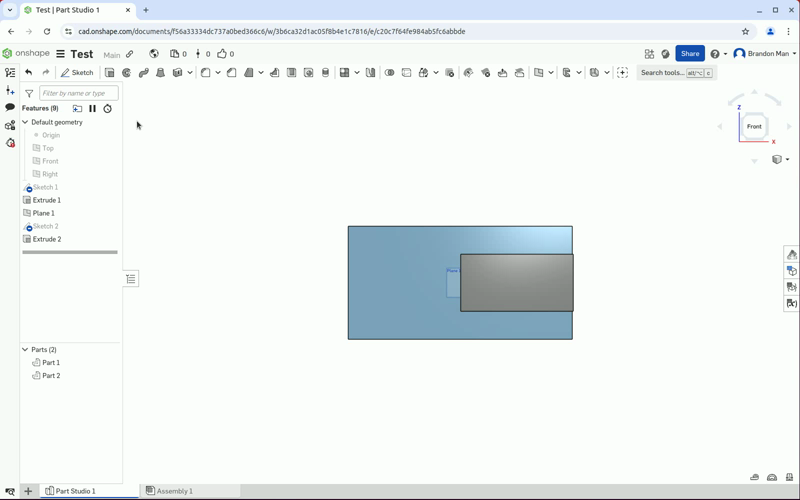
key(shift+h)
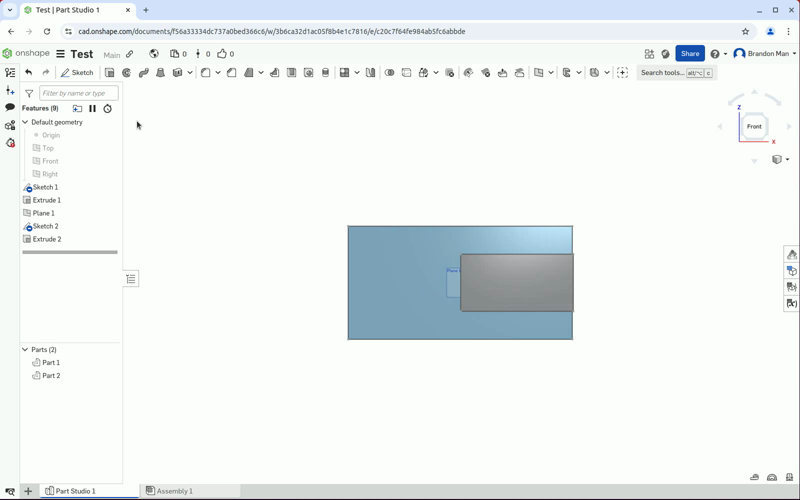
key(shift+h)
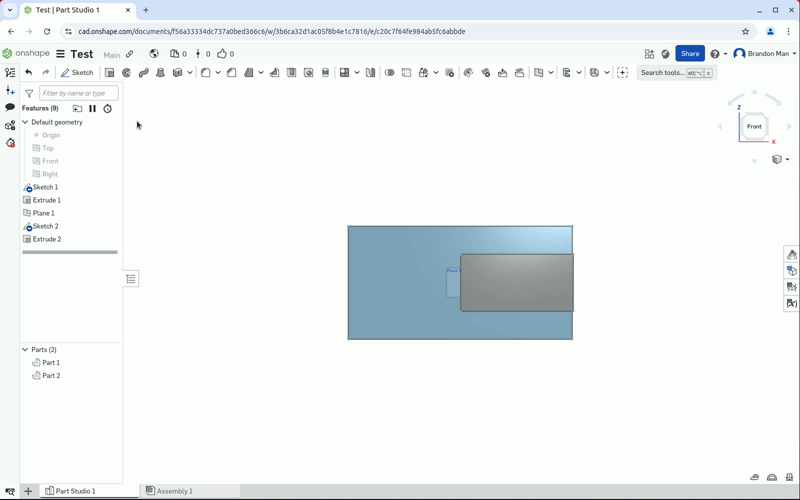
key(shift+7)
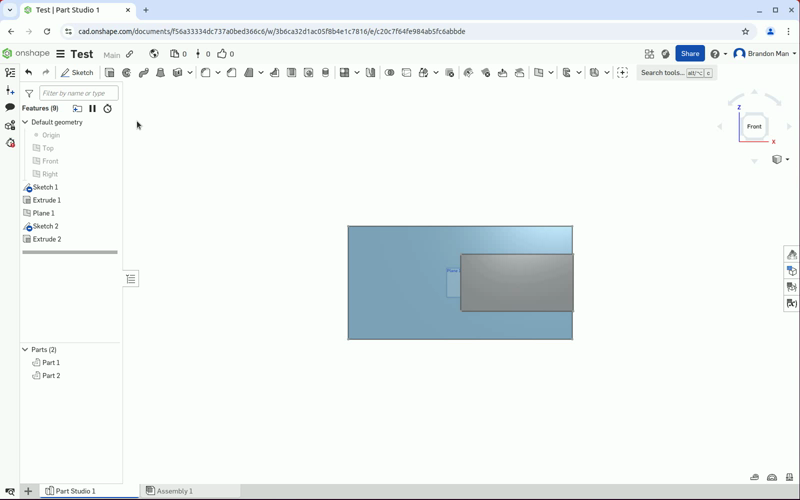
key(left, 2)
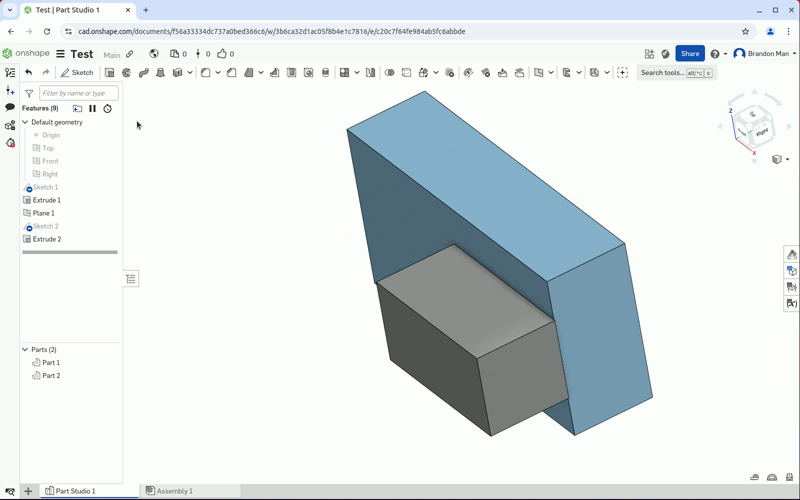
key(down, 2)
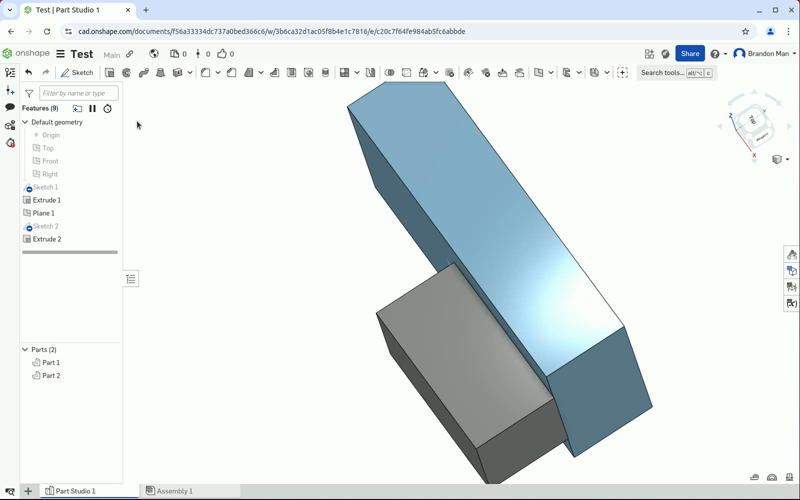
key(up, 2)
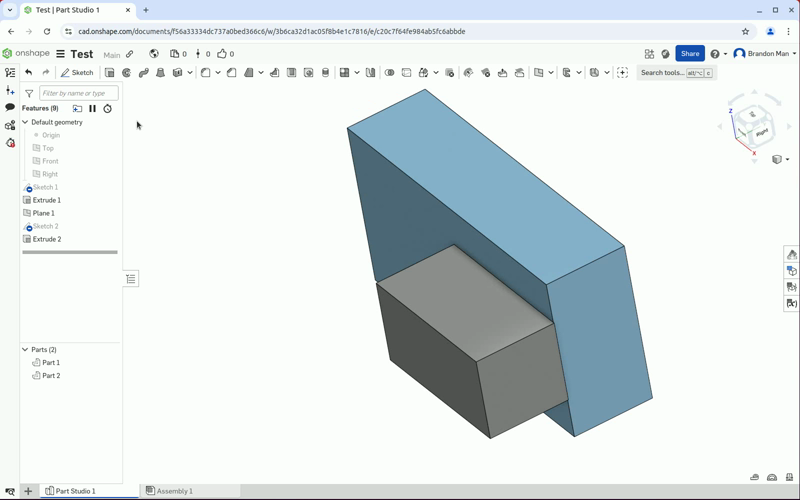
key(right, 2)
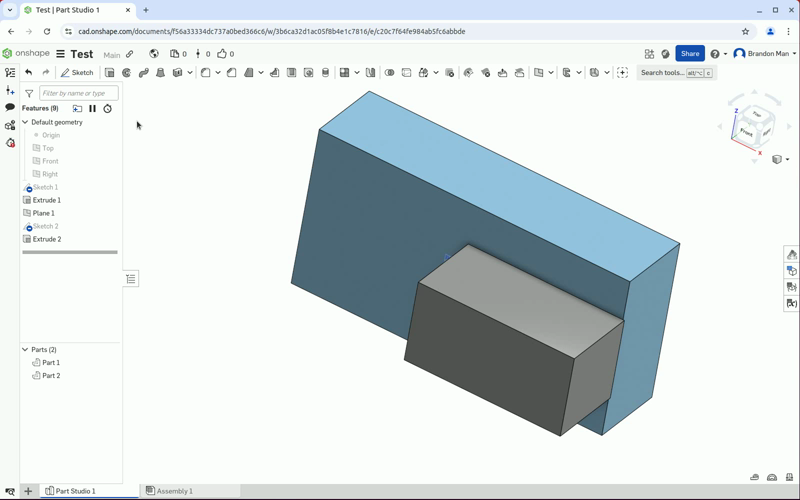
mouse_move(73, 189)
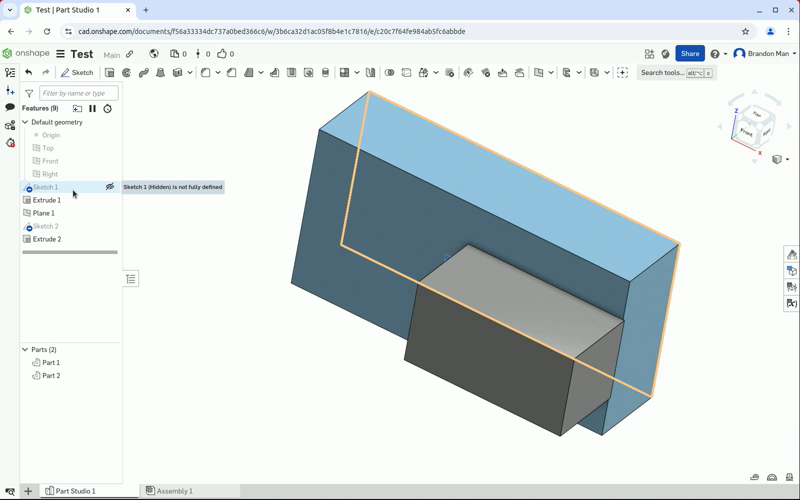
click(73, 189)